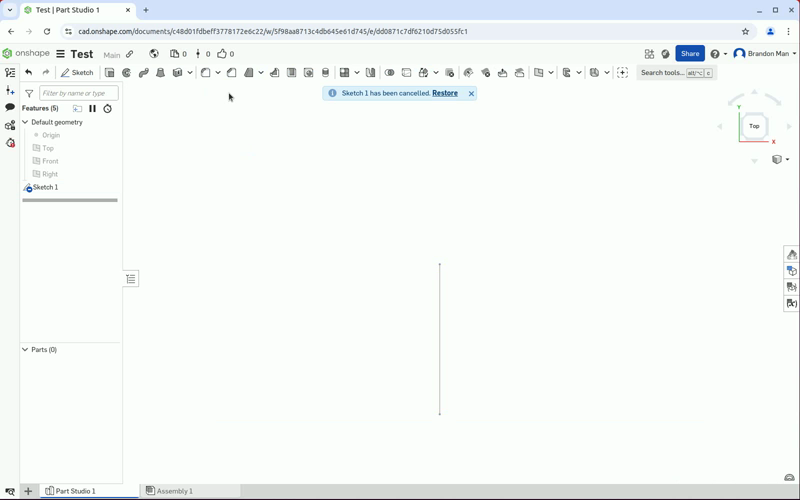
key(shift+h)
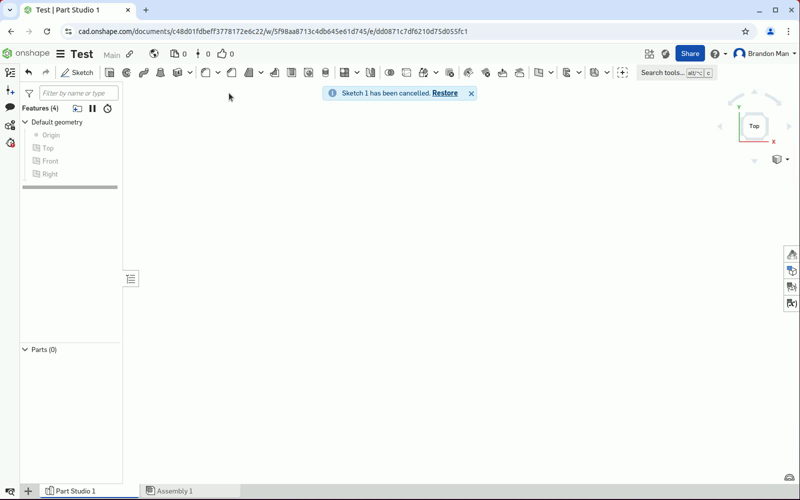
mouse_move(73, 352)
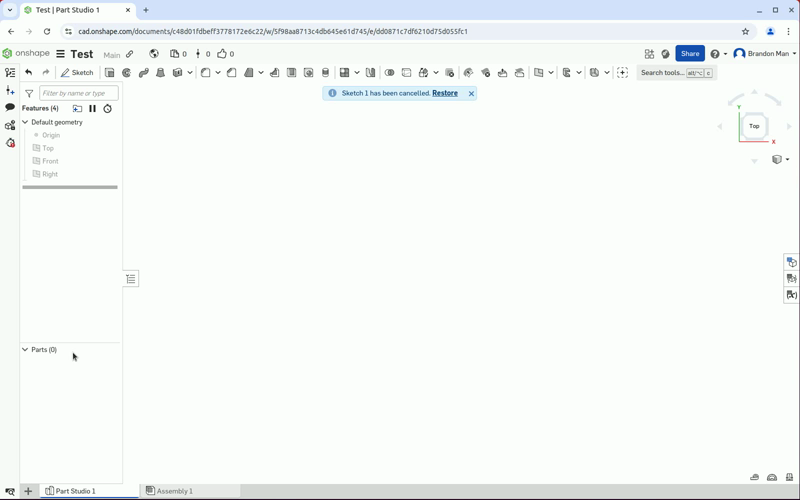
key(y)
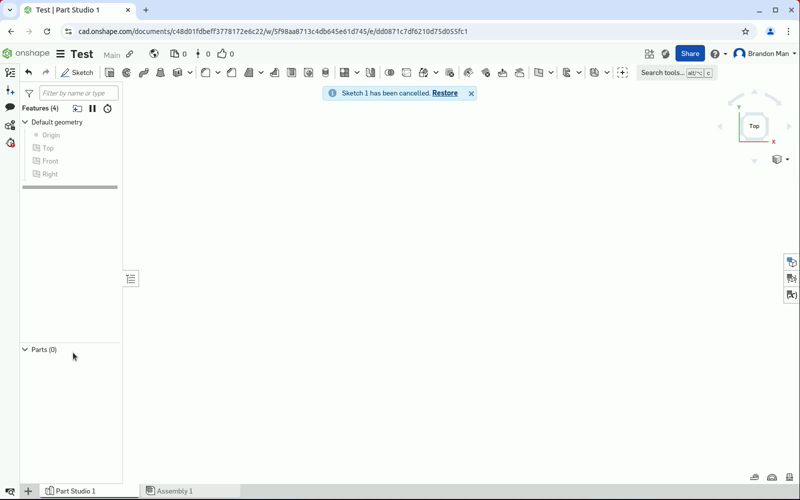
key(shift+p)
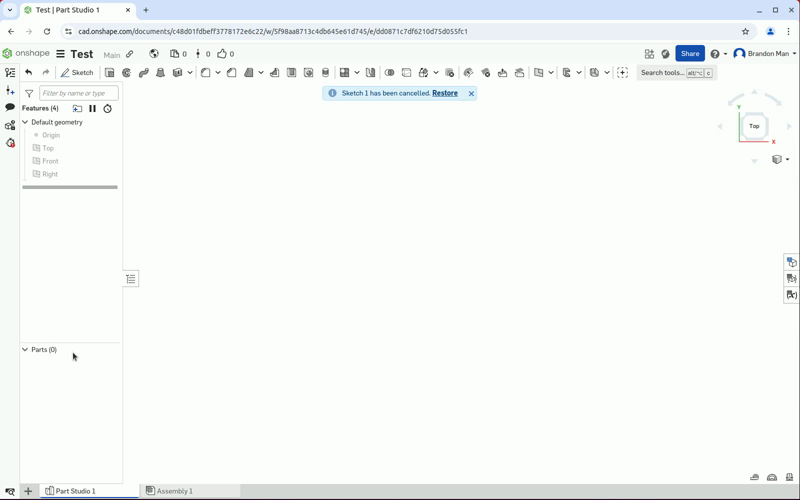
key(space)
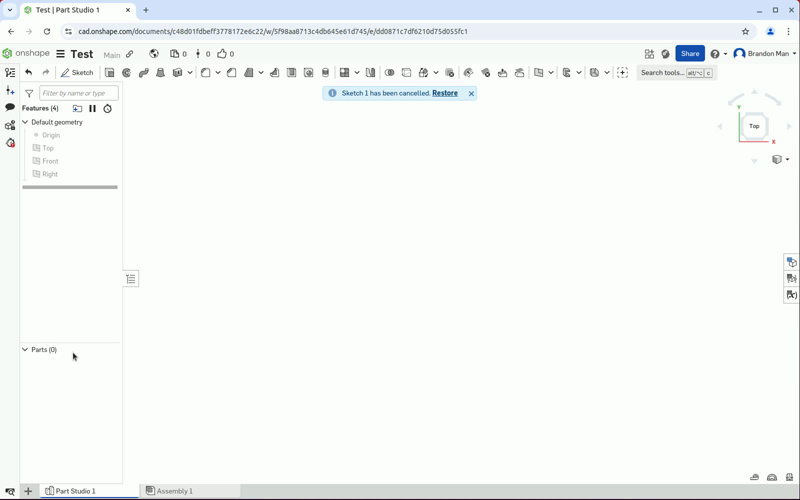
key_down(shift)
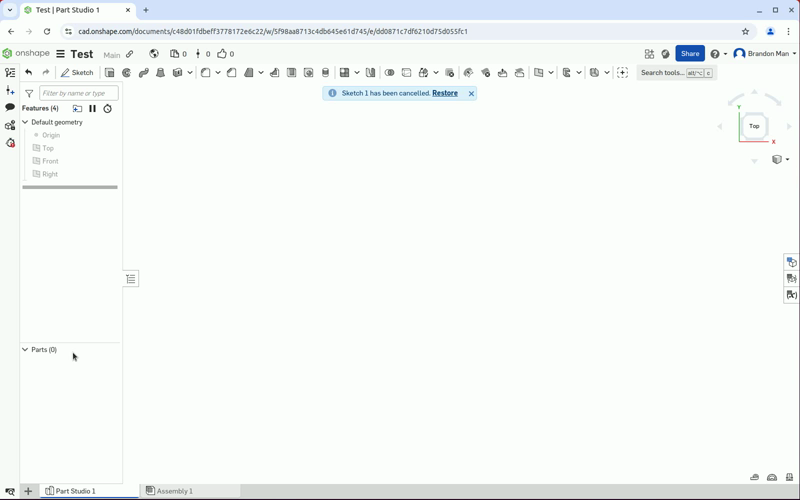
key(up)
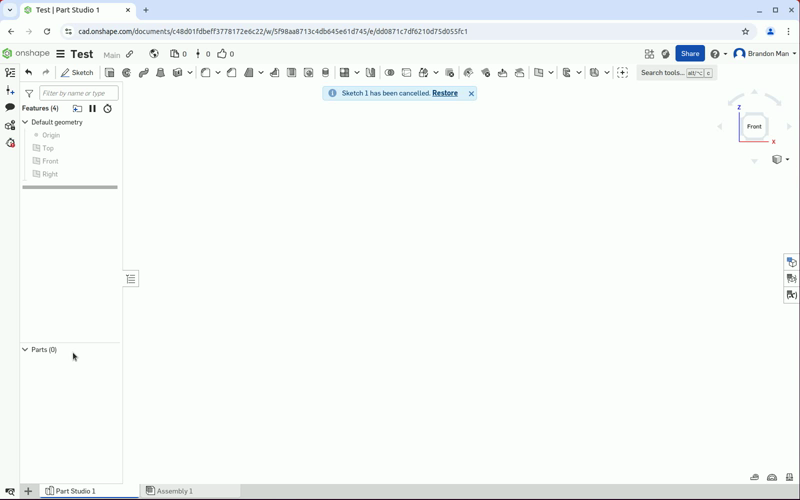
key_up(shift)
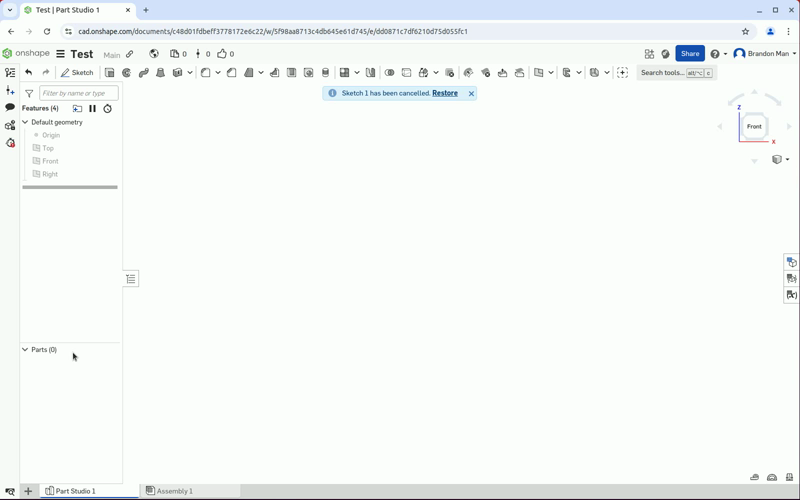
key(space)
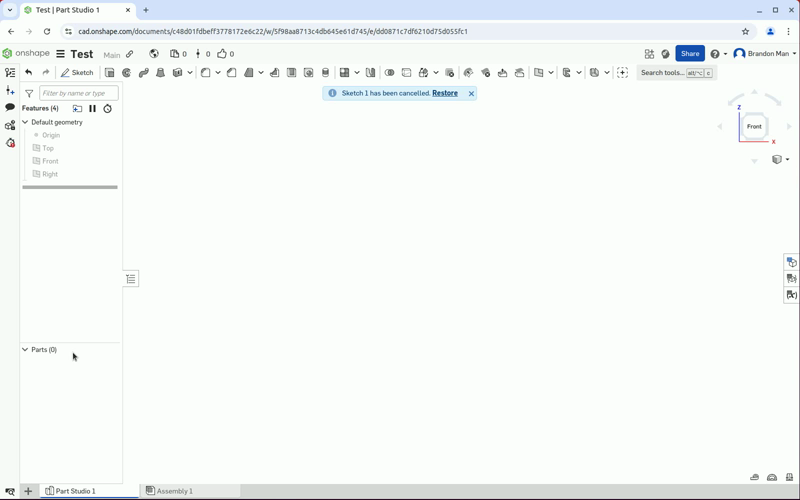
key_down(shift)
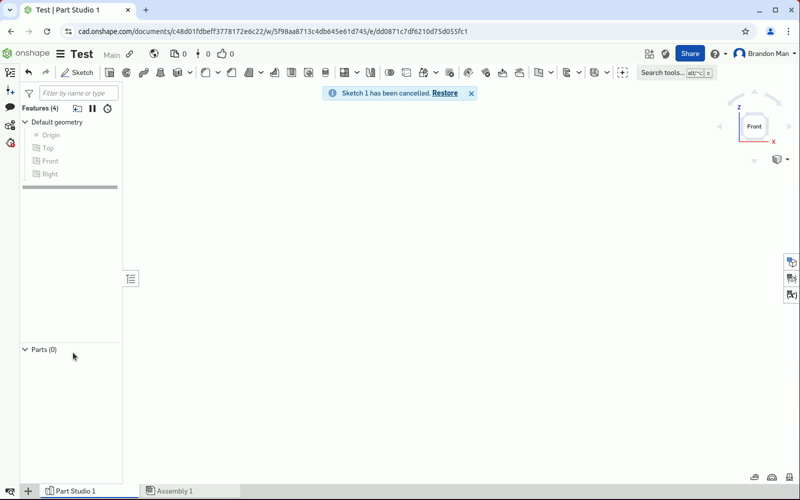
key(left)
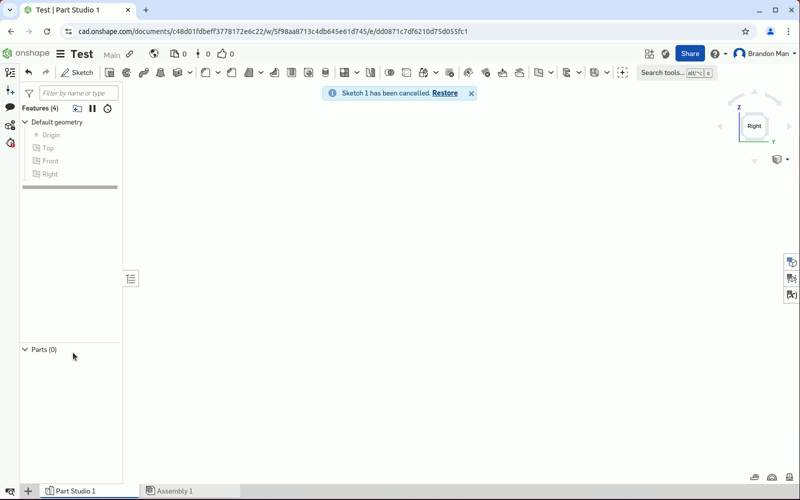
key_up(shift)
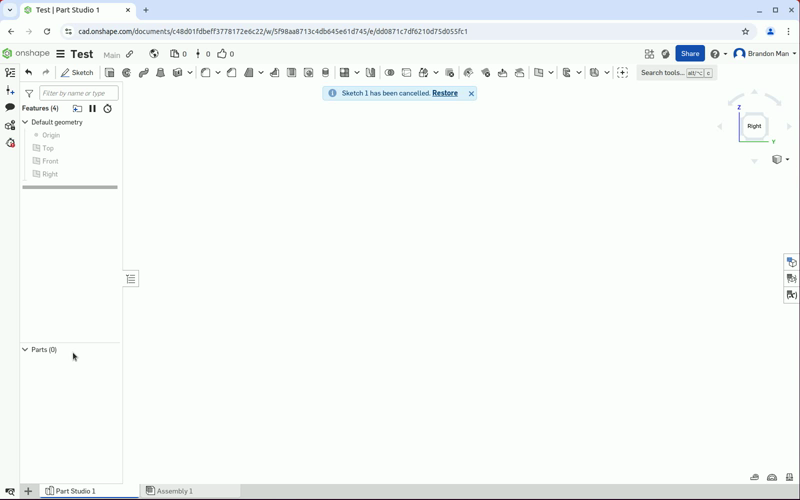
mouse_move(73, 352)
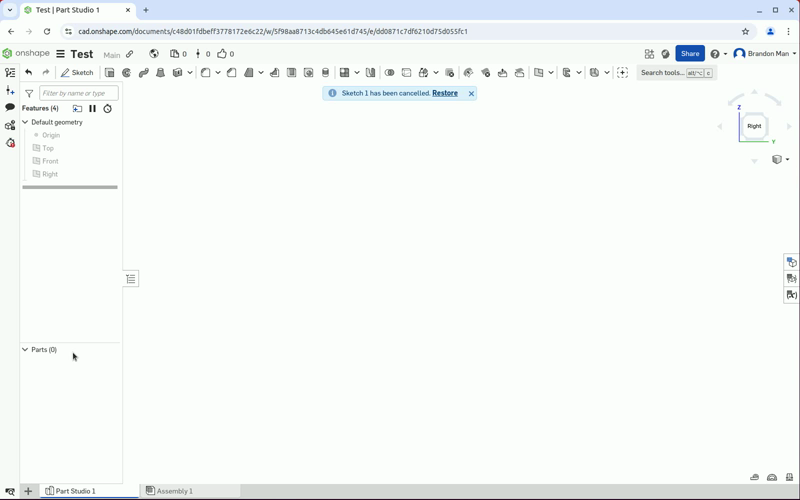
key(shift+y)
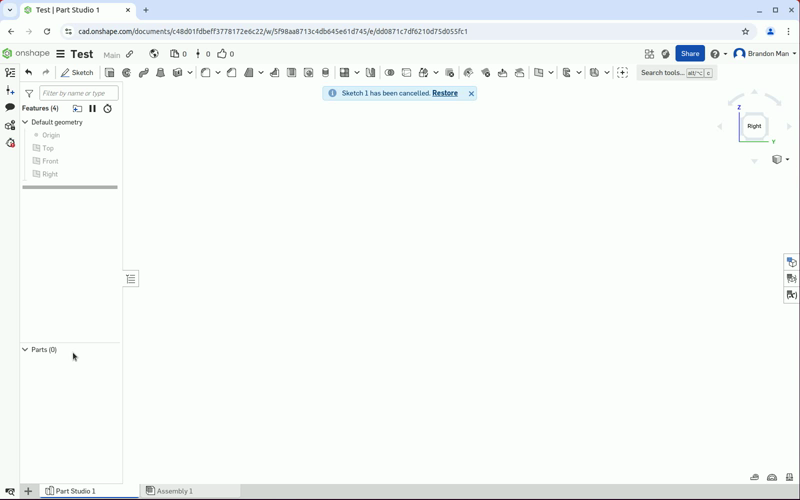
key(shift+s)
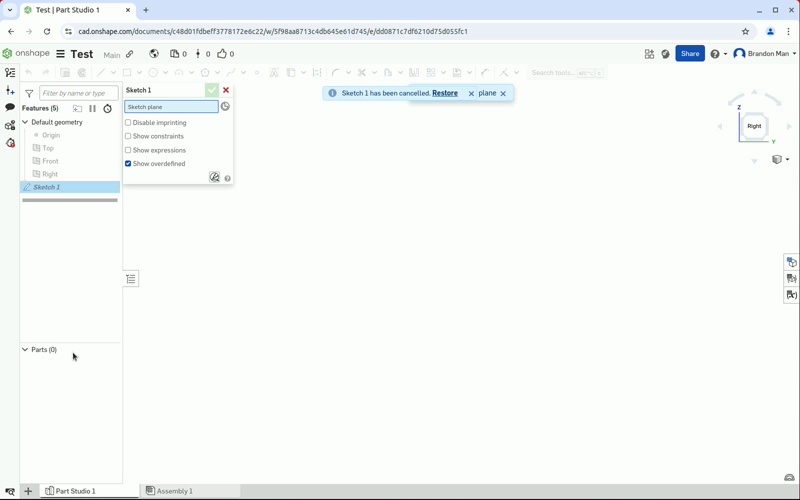
mouse_move(73, 176)
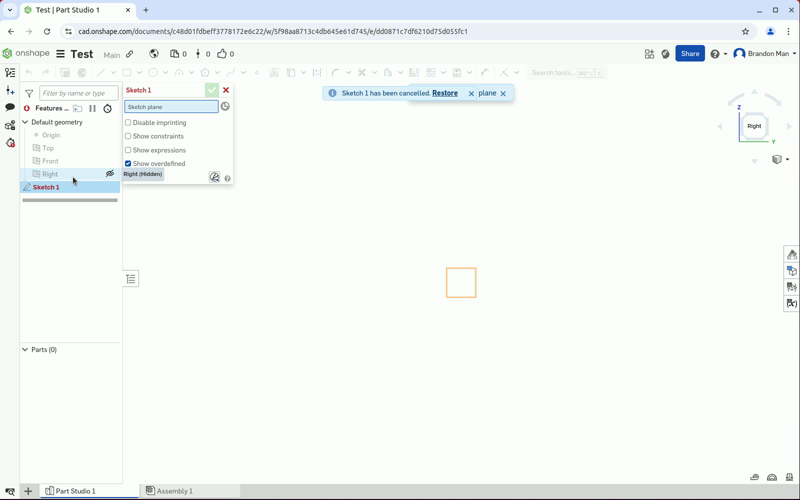
click(73, 176)
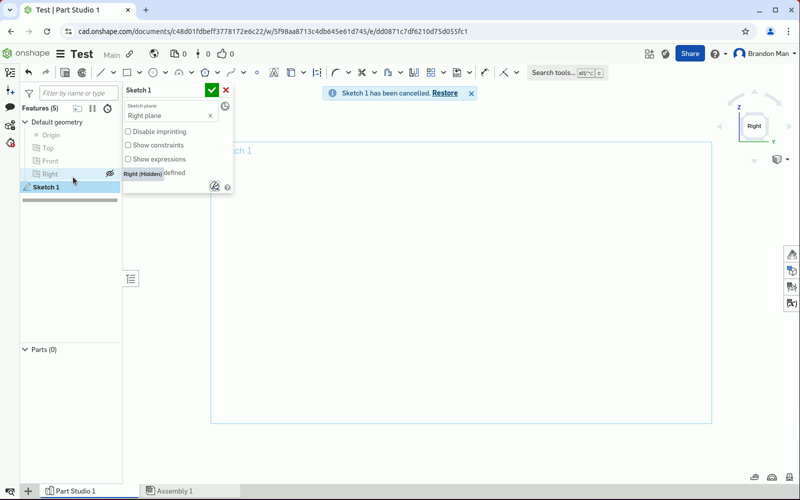
mouse_move(73, 352)
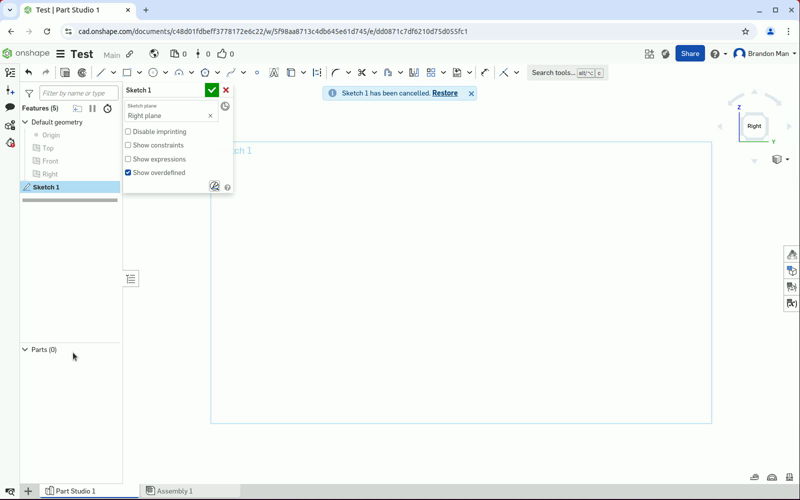
key(y)
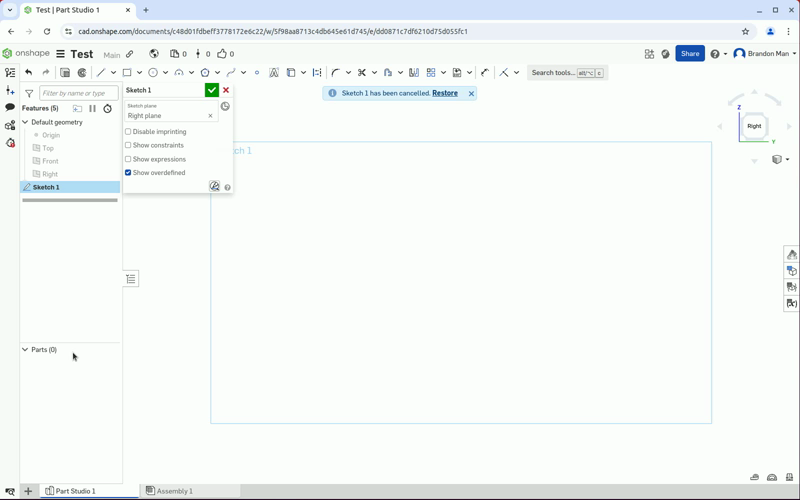
key(l)
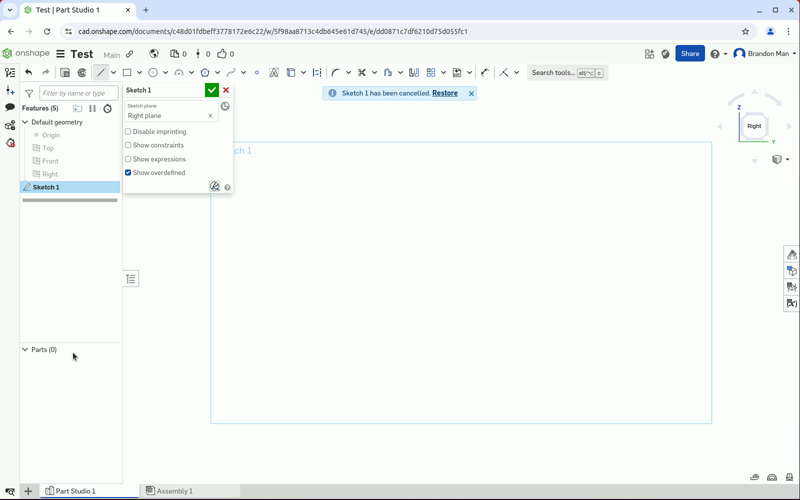
key_down(shift)
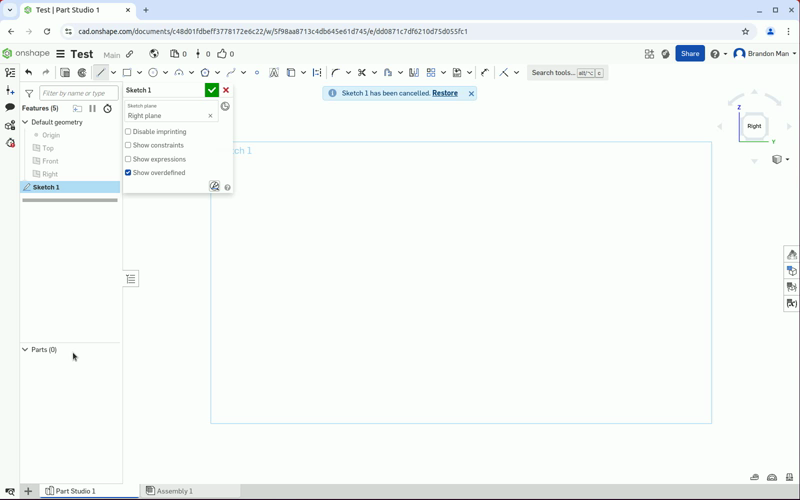
mouse_move(431, 320)
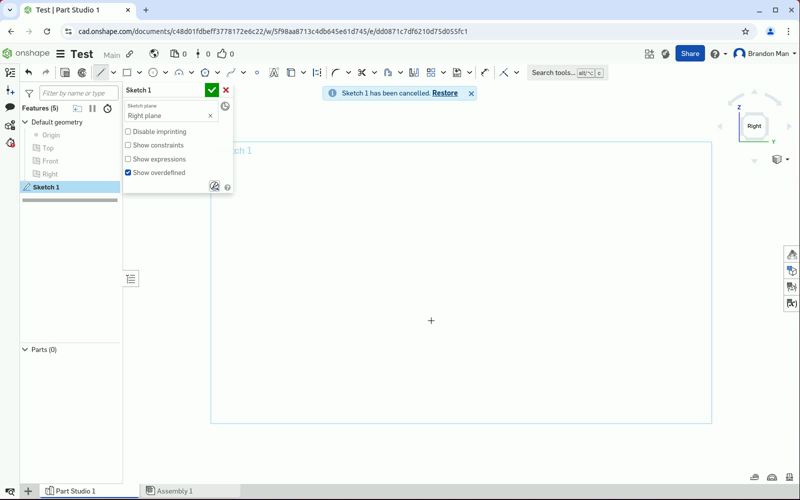
click(431, 320)
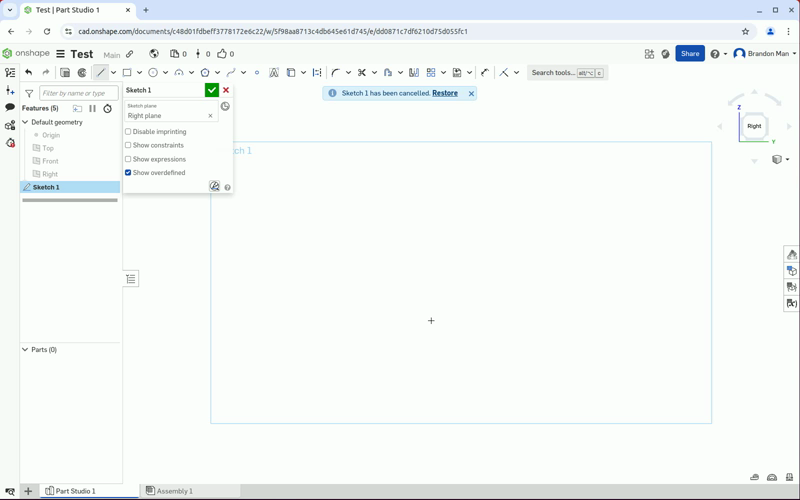
key_up(shift)
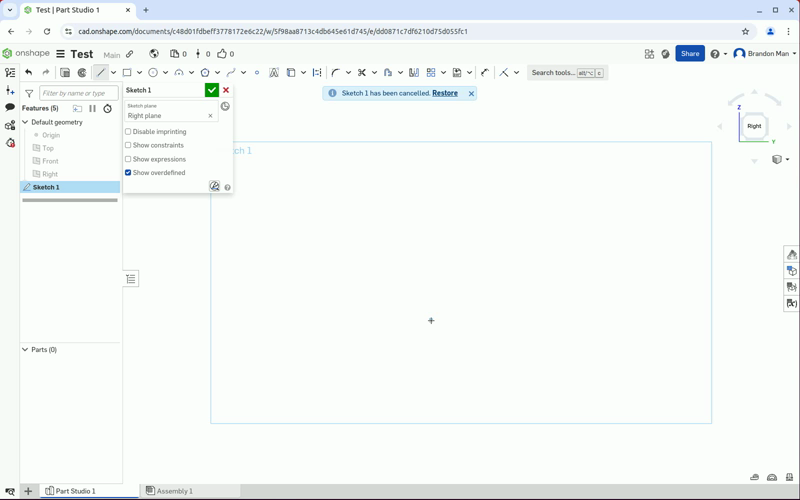
key_down(shift)
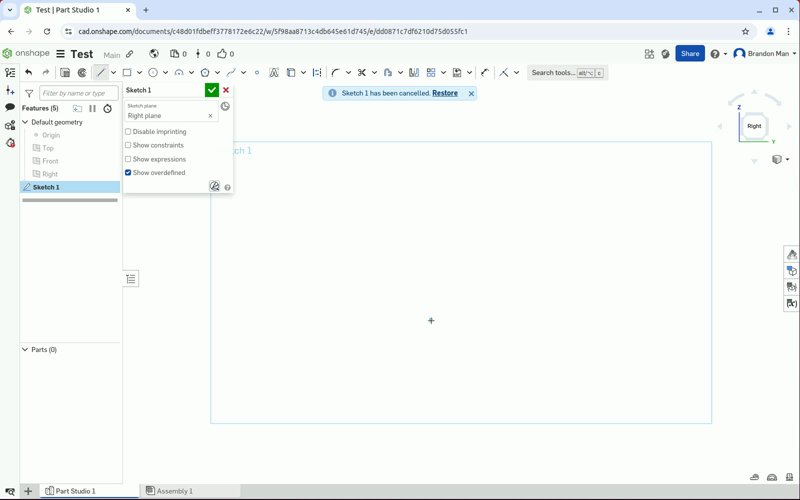
mouse_move(461, 320)
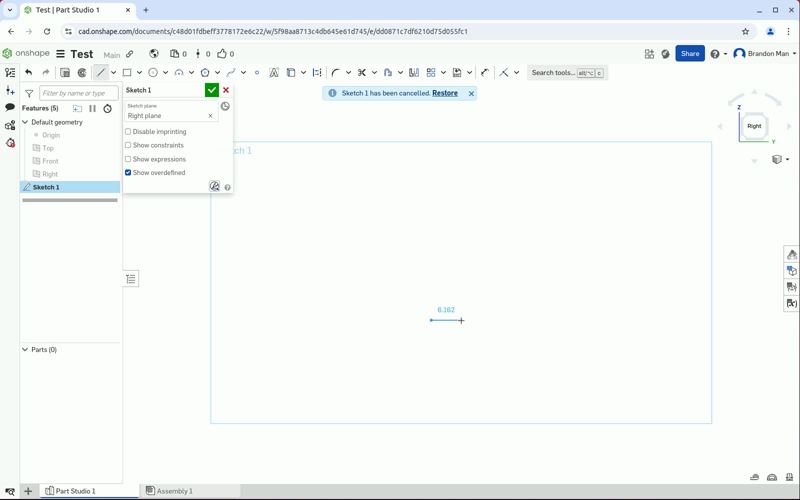
mouse_move(450, 320)
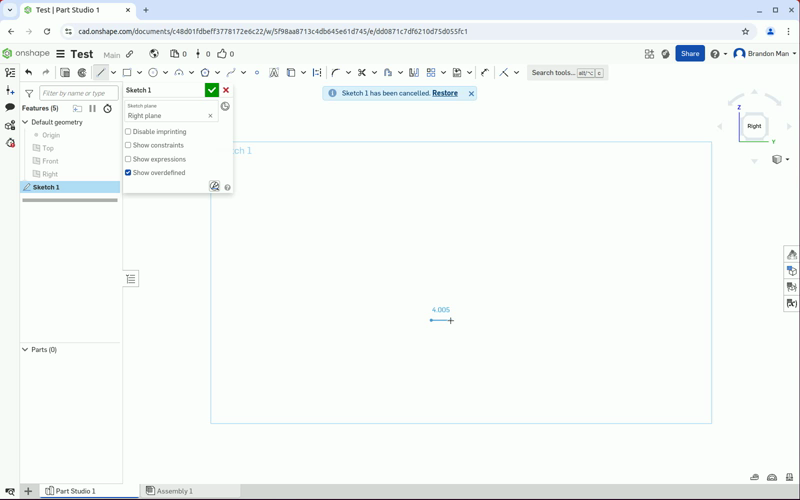
click(450, 320)
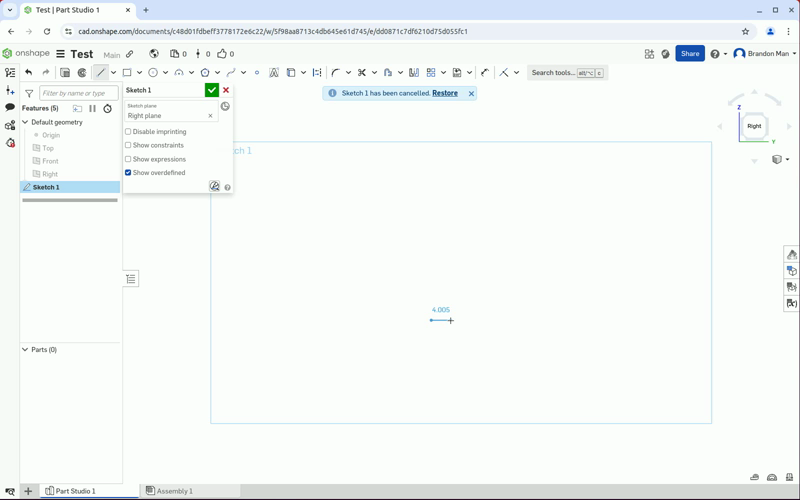
key_up(shift)
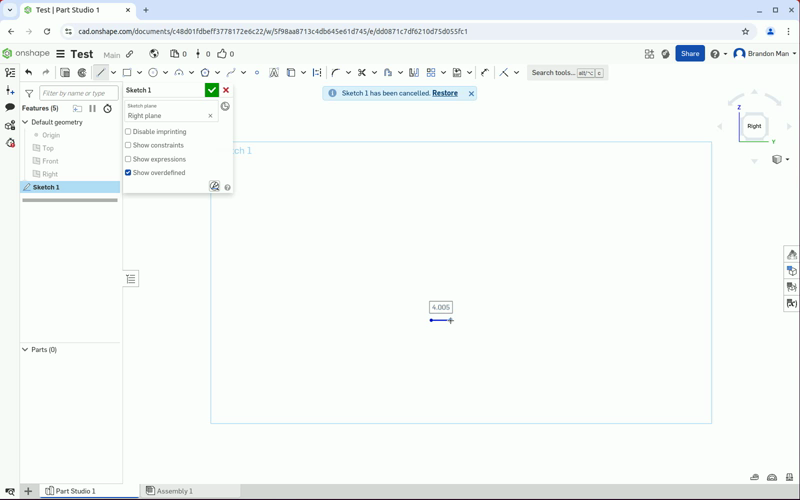
key_down(shift)
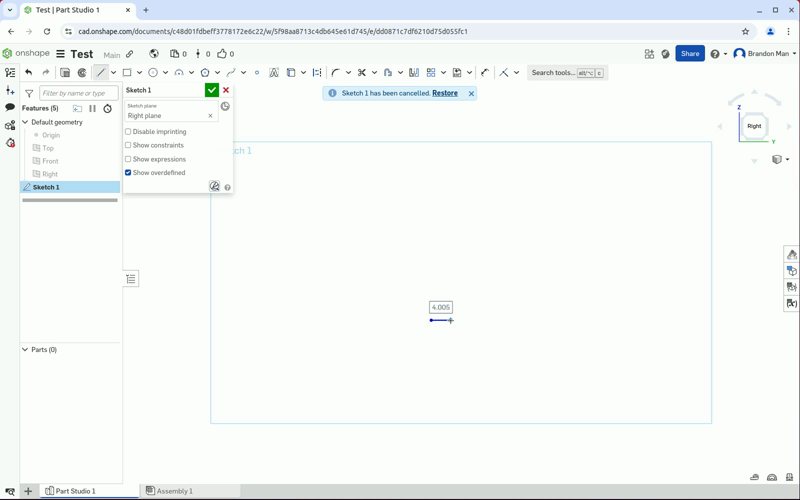
mouse_move(480, 320)
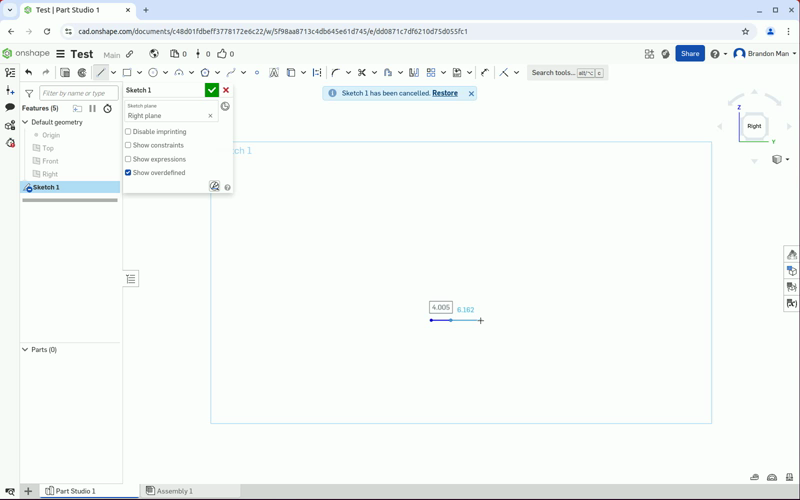
mouse_move(488, 282)
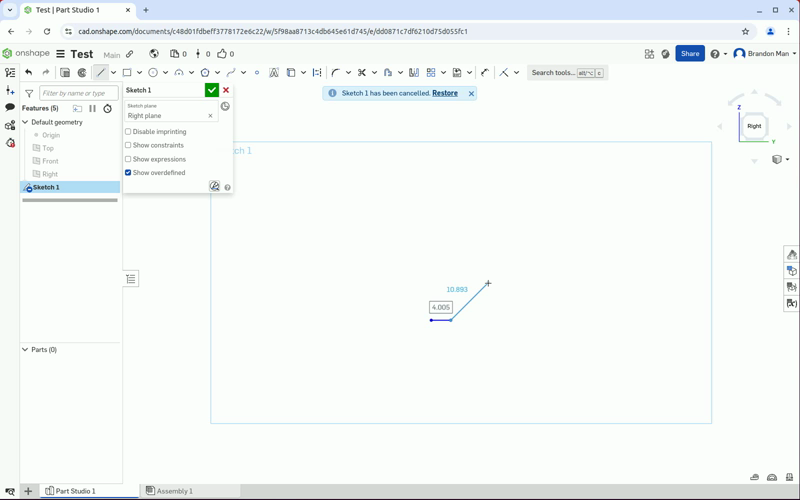
click(488, 282)
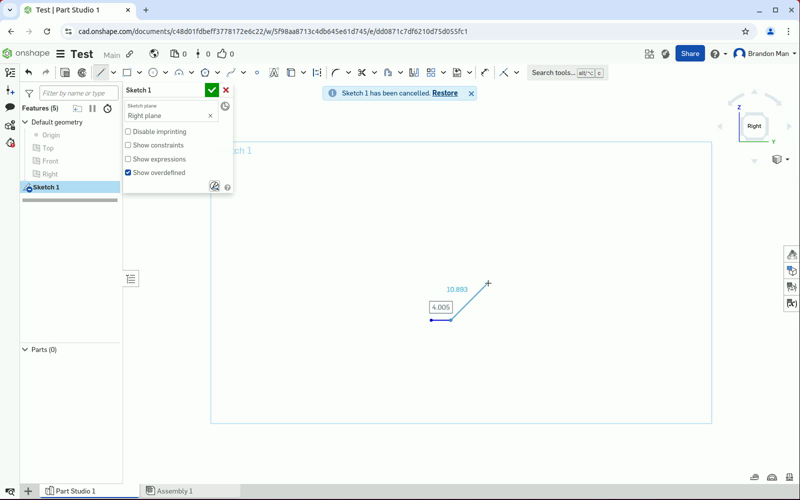
key_up(shift)
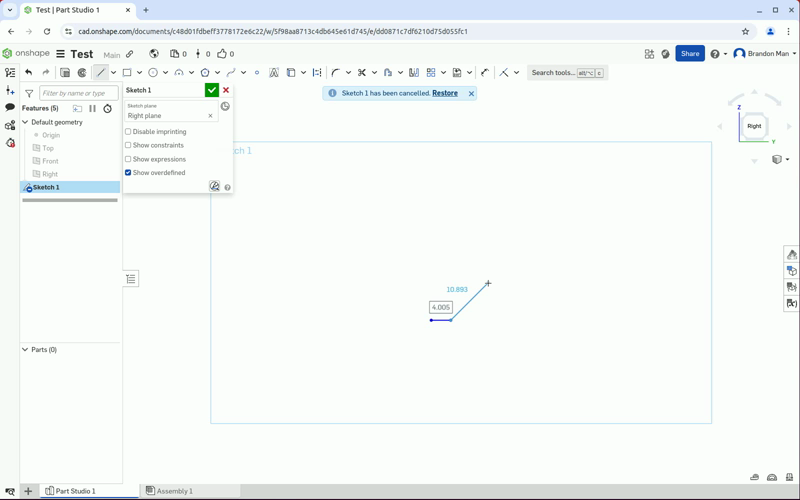
key_down(shift)
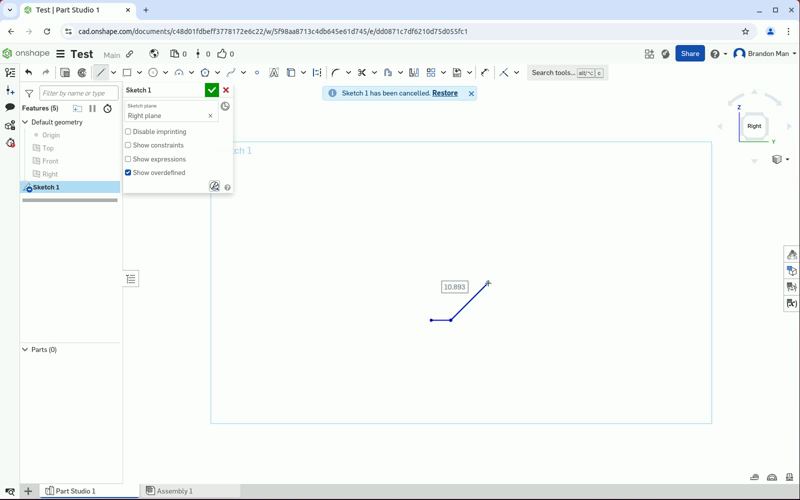
mouse_move(518, 282)
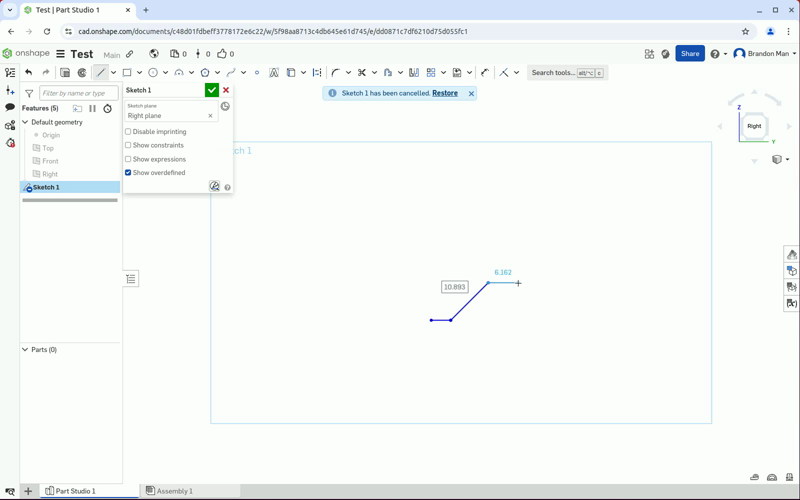
mouse_move(488, 263)
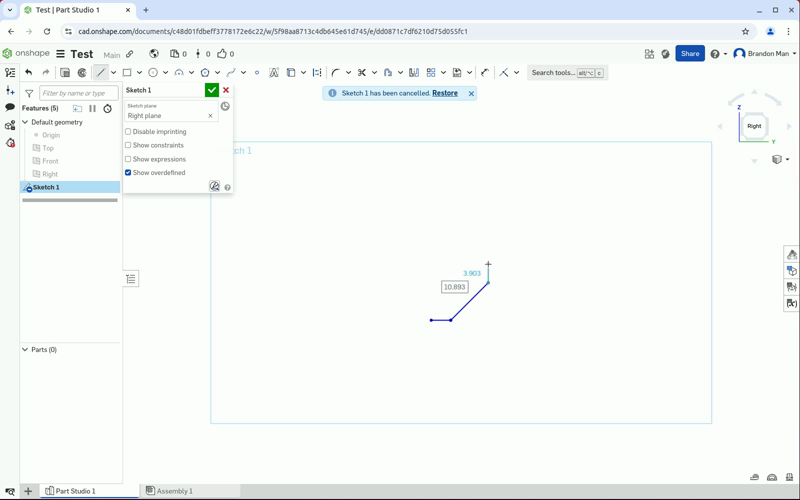
click(488, 263)
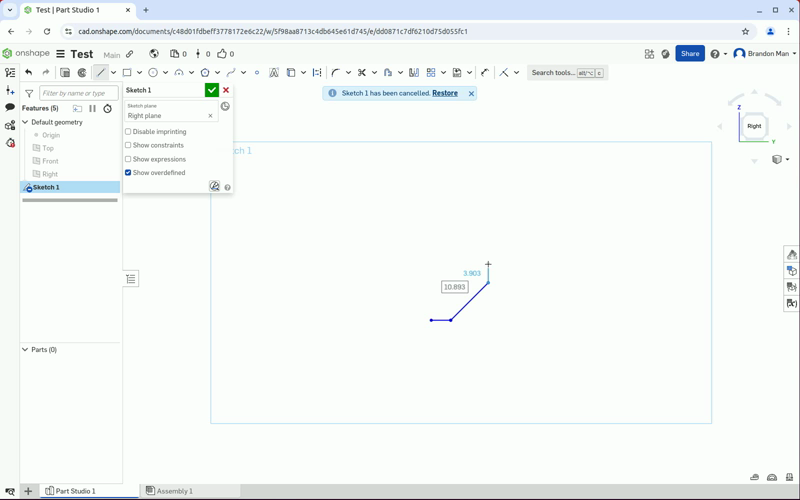
key_up(shift)
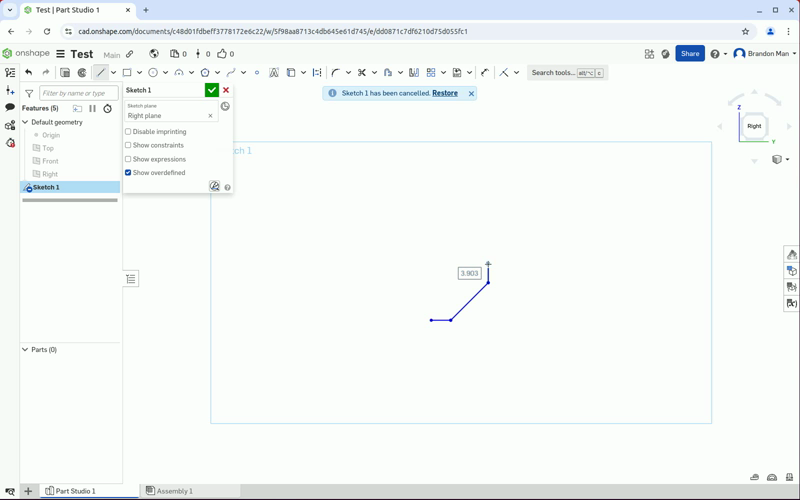
key_down(shift)
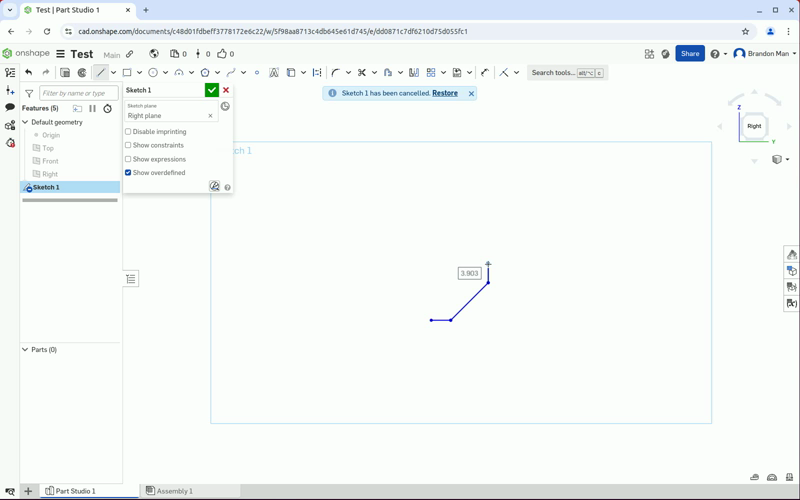
mouse_move(518, 263)
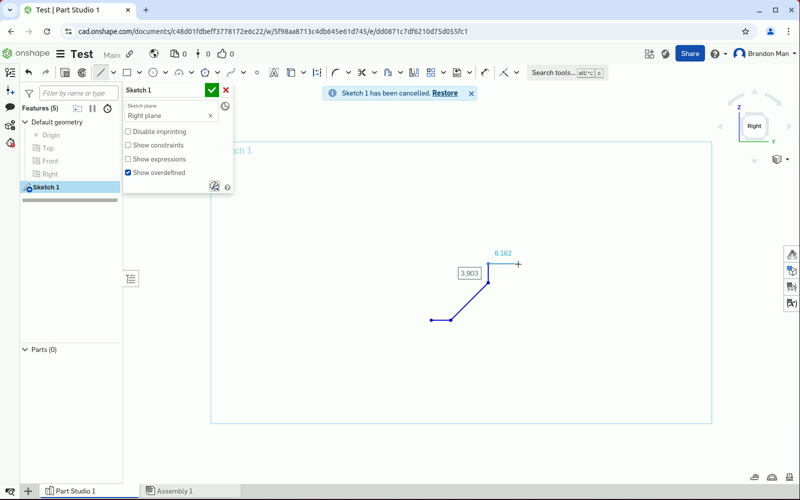
mouse_move(431, 263)
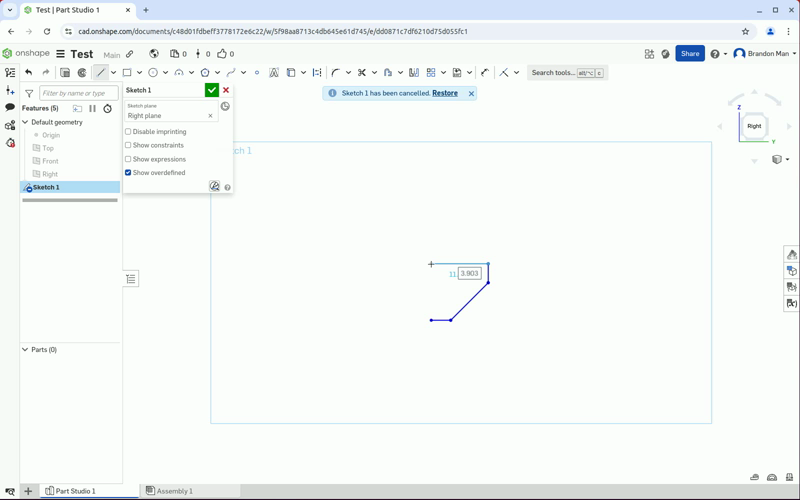
click(431, 263)
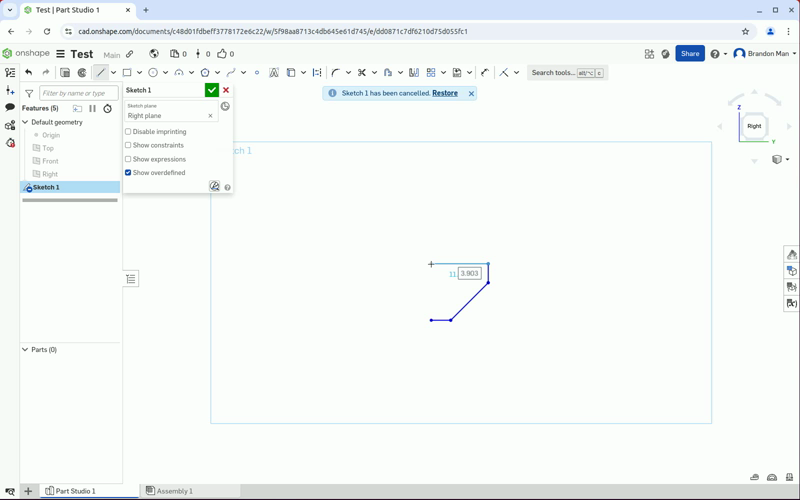
key_up(shift)
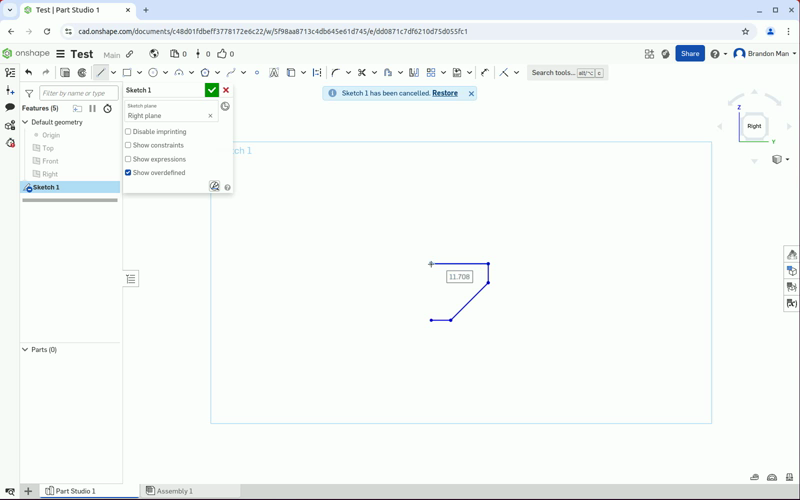
mouse_move(461, 263)
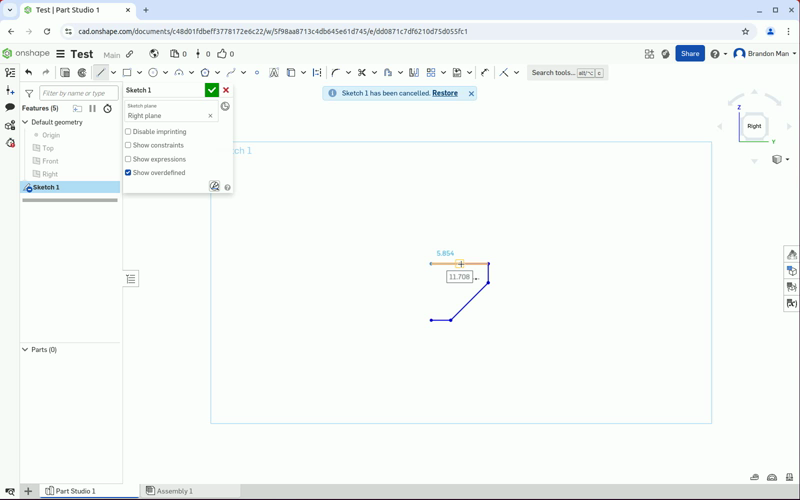
key_down(shift)
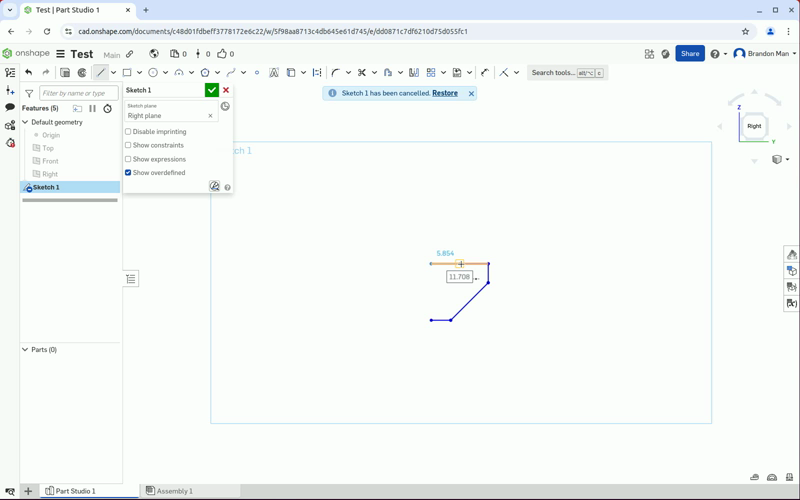
mouse_move(431, 320)
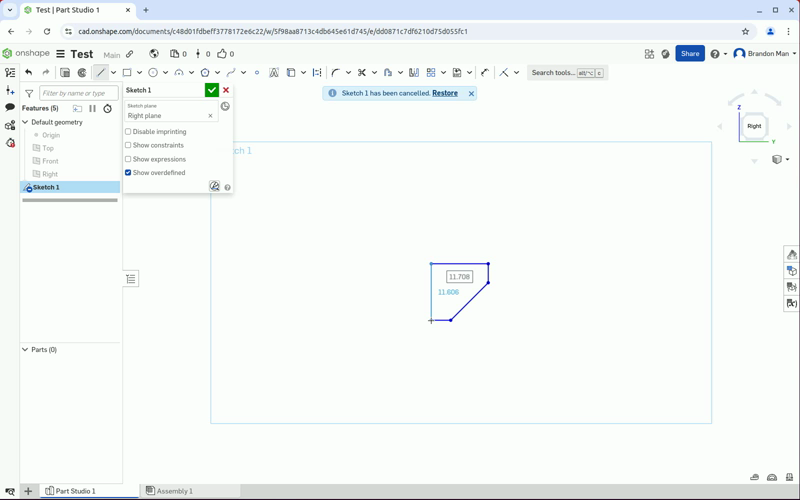
key_up(shift)
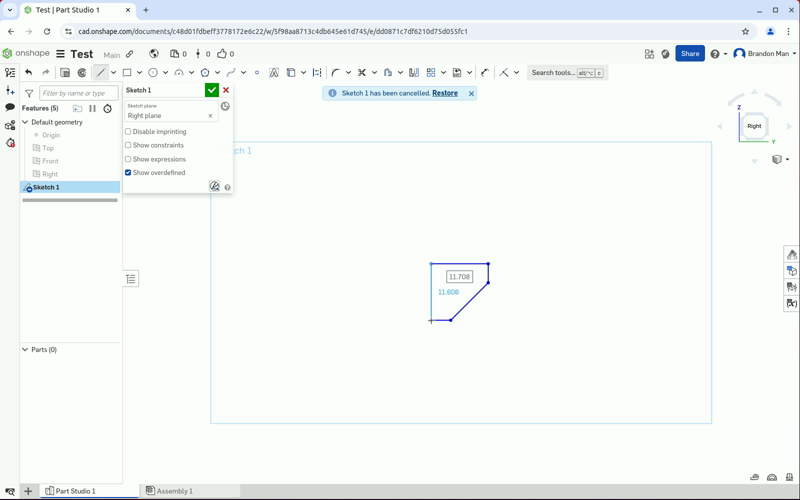
click(431, 320)
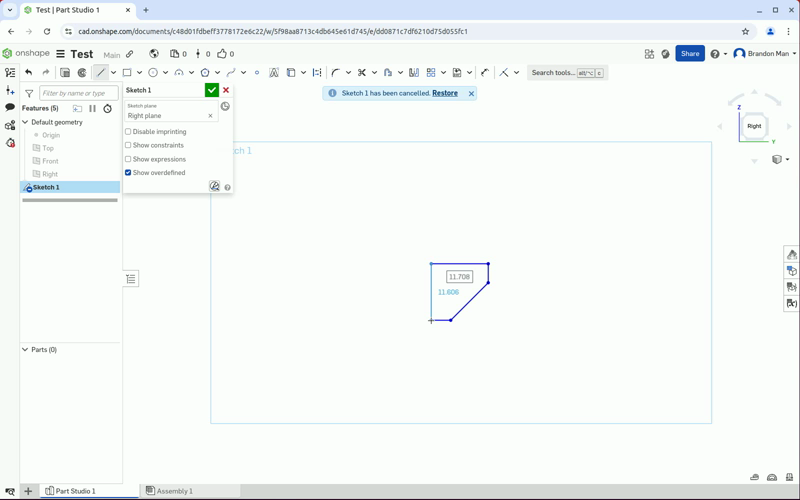
key(esc)
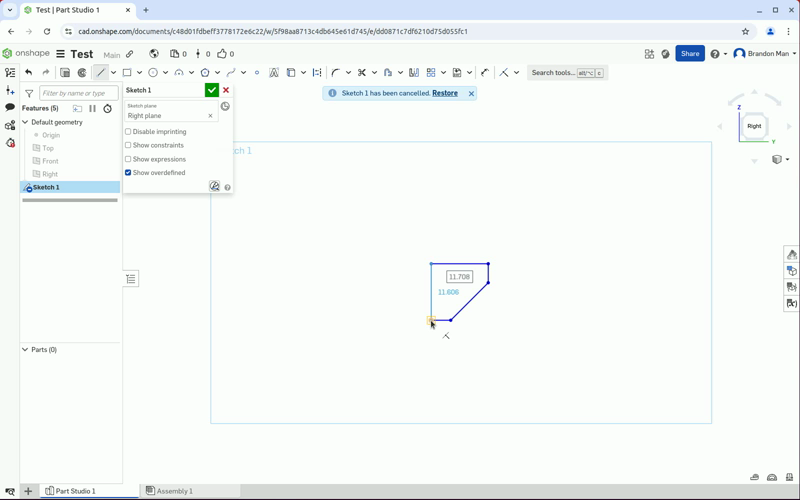
mouse_move(452, 280)
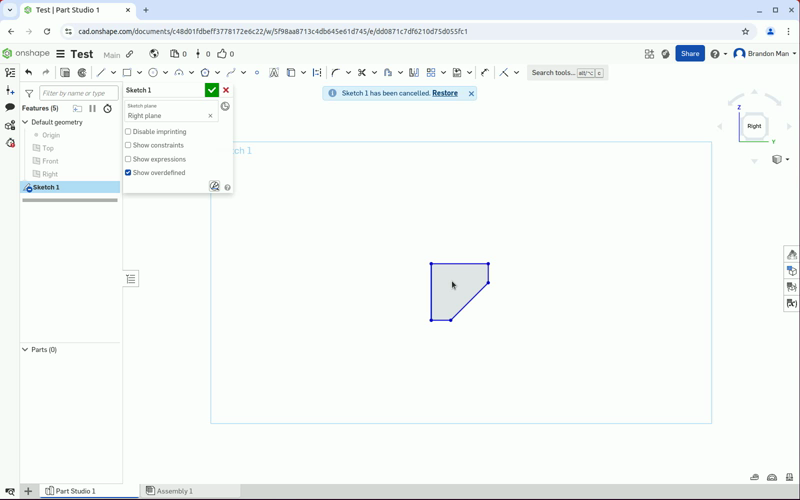
click(452, 280)
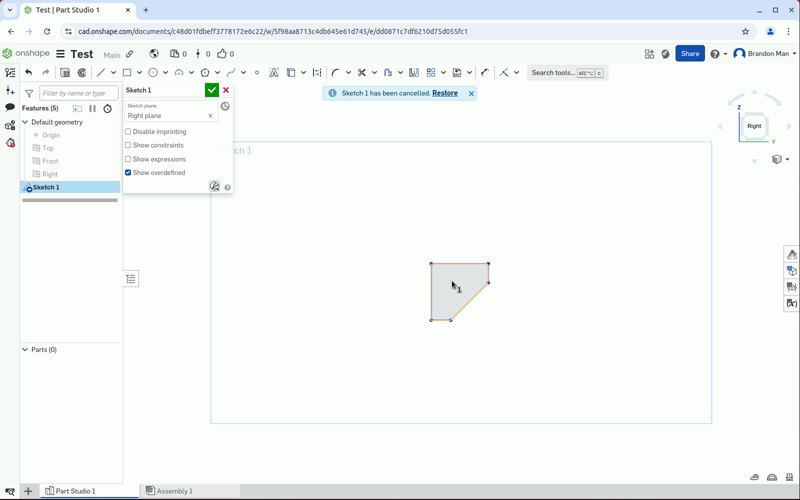
mouse_move(73, 352)
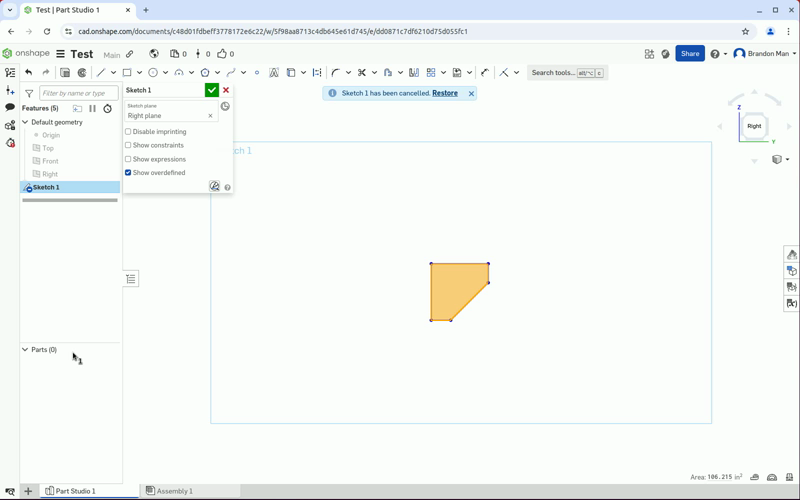
key(shift+y)
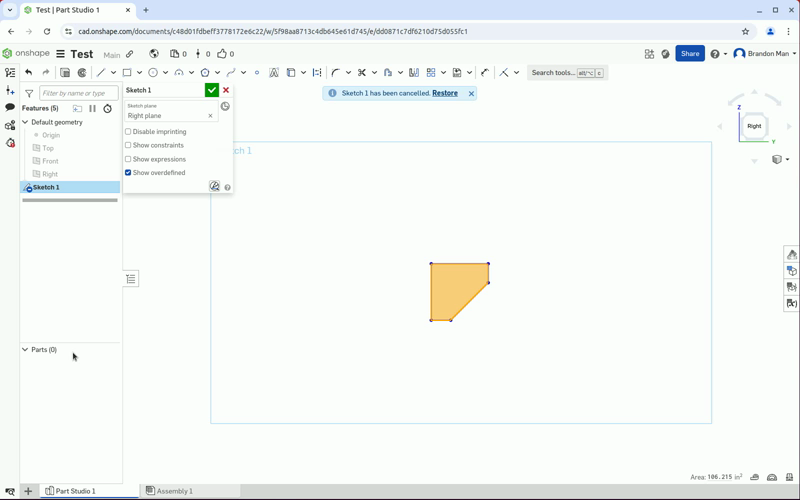
key(shift+e)
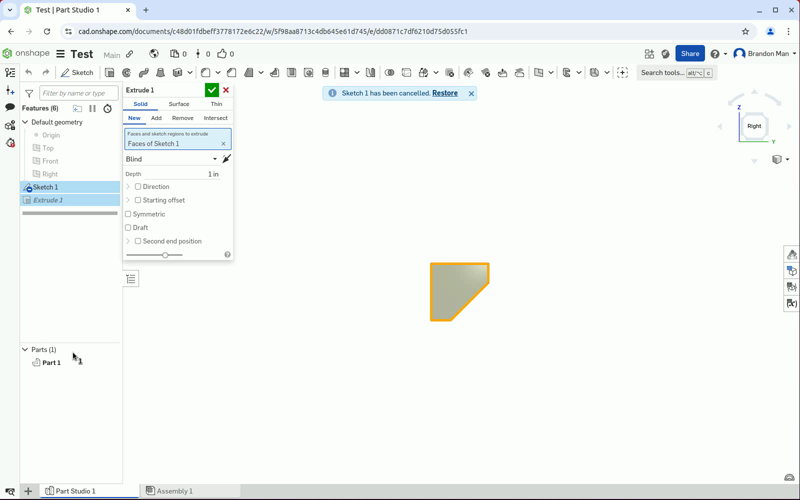
mouse_move(143, 106)
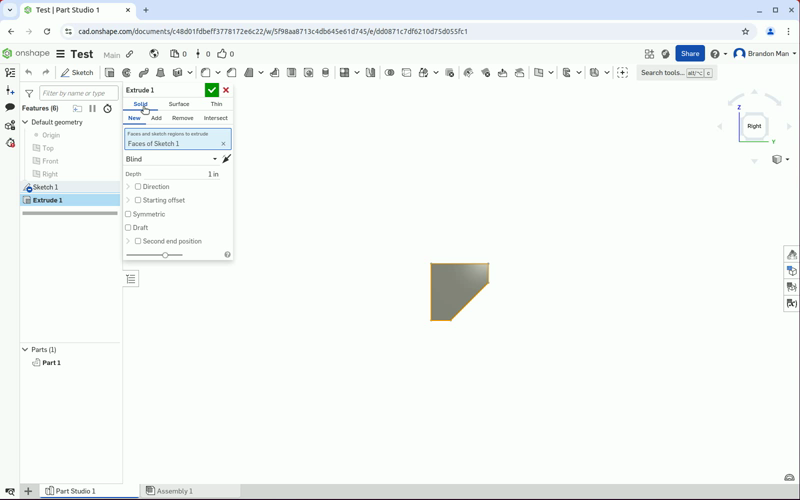
click(143, 106)
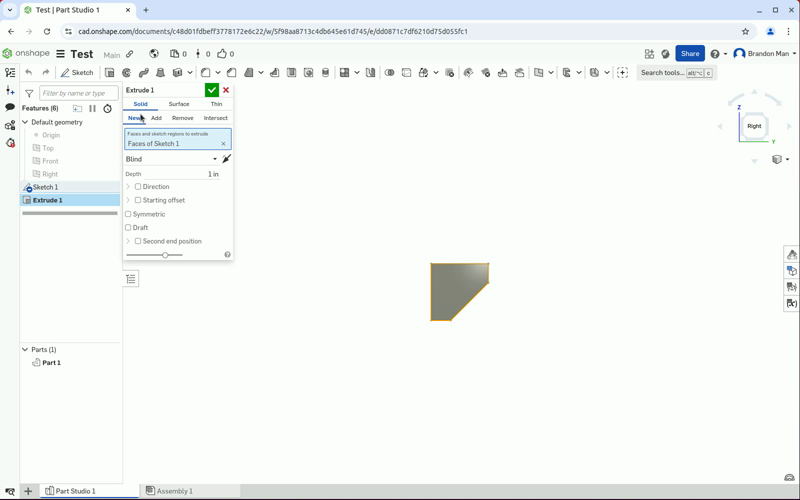
mouse_move(137, 120)
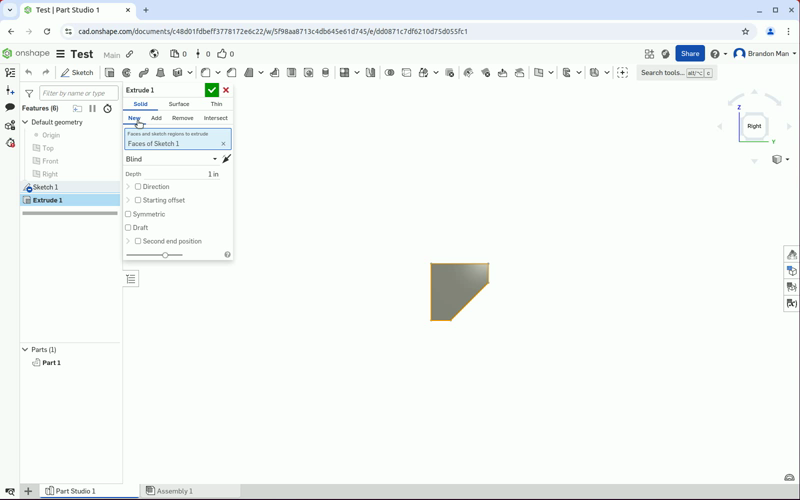
click(137, 120)
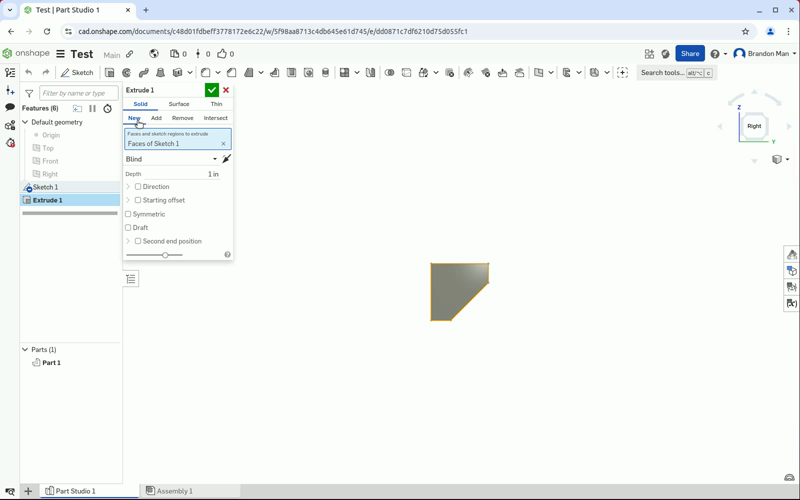
key(tab, 4)
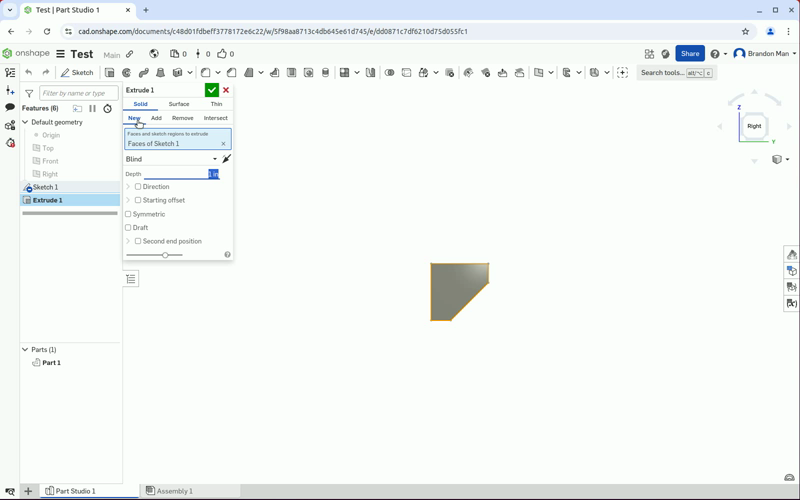
text(11.554)
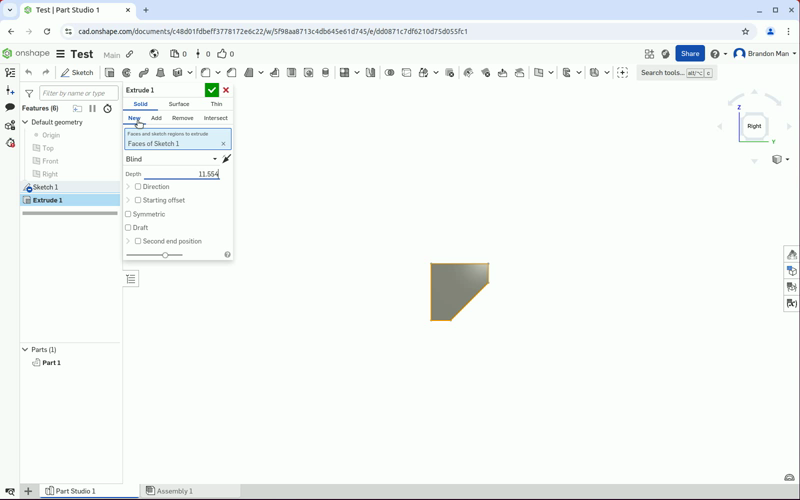
key(enter)
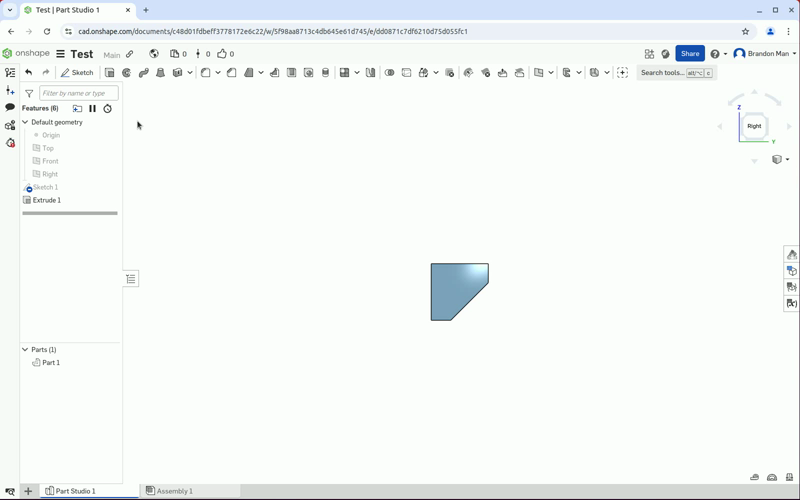
key(shift+h)
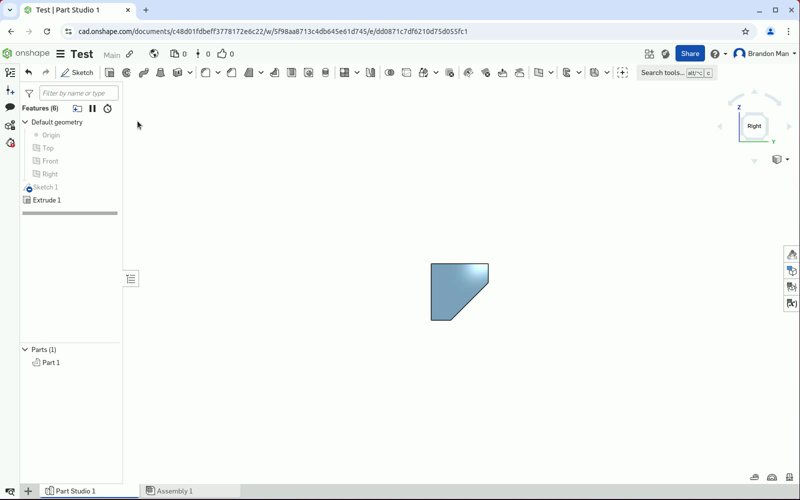
key(shift+h)
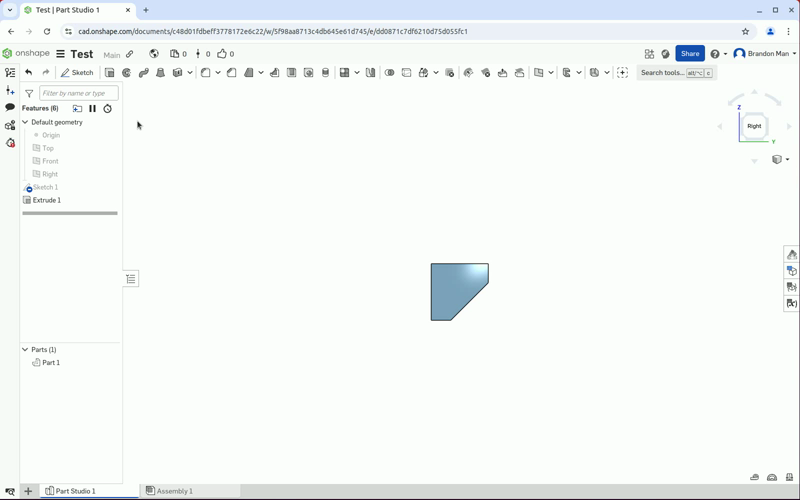
mouse_move(73, 189)
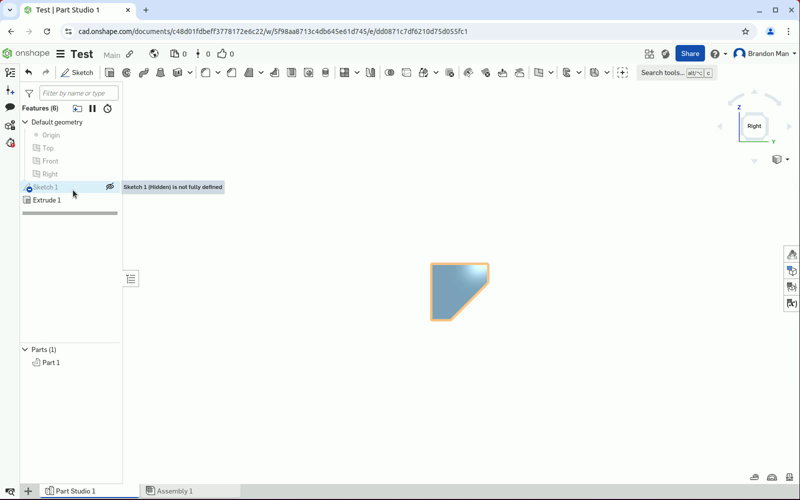
click(73, 189)
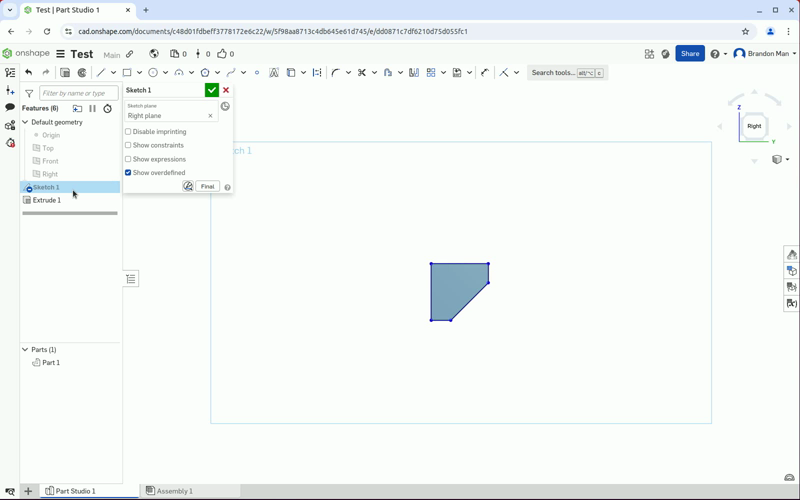
mouse_move(229, 92)
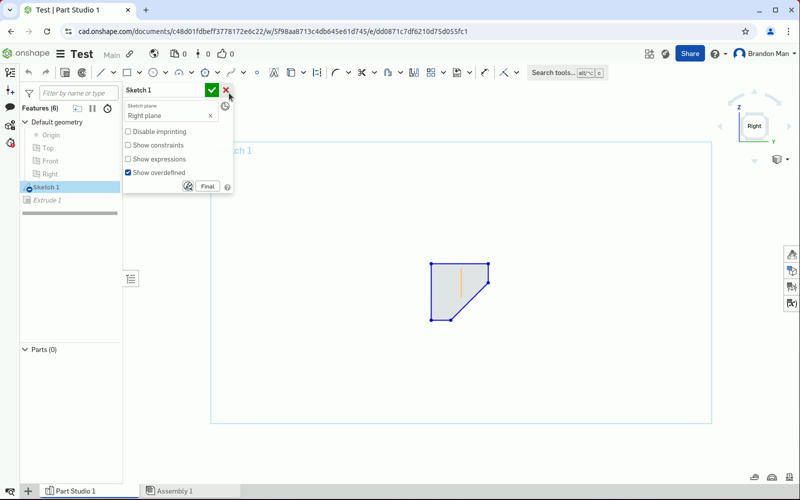
click(229, 92)
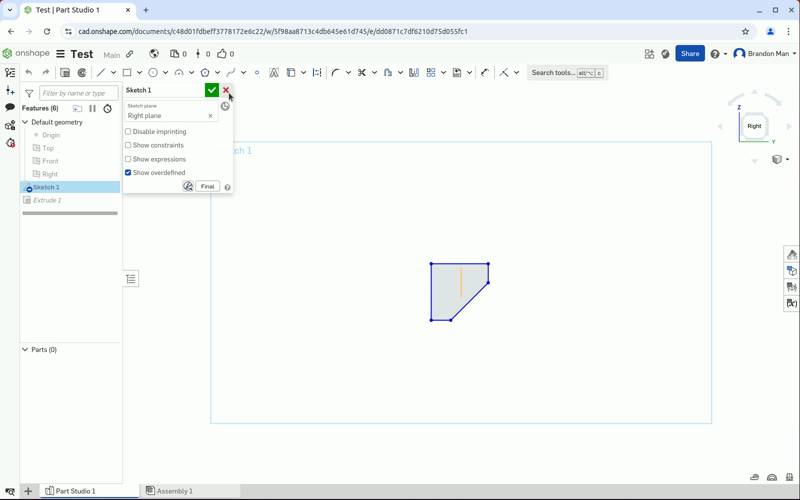
key(shift+s)
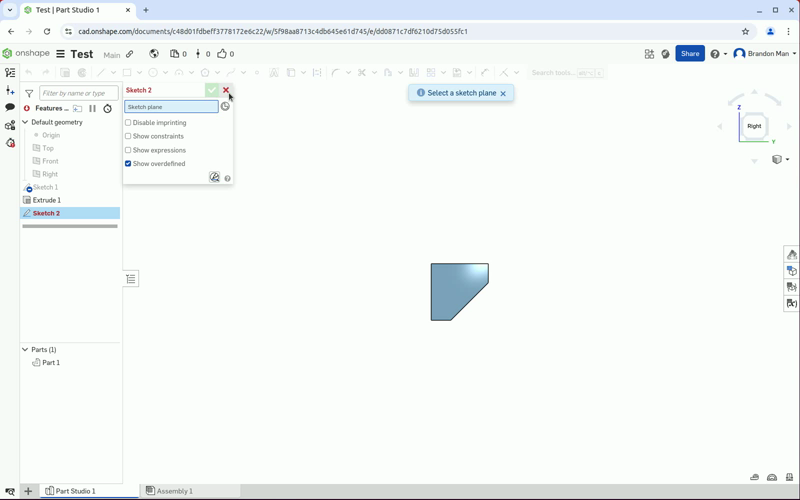
mouse_move(73, 176)
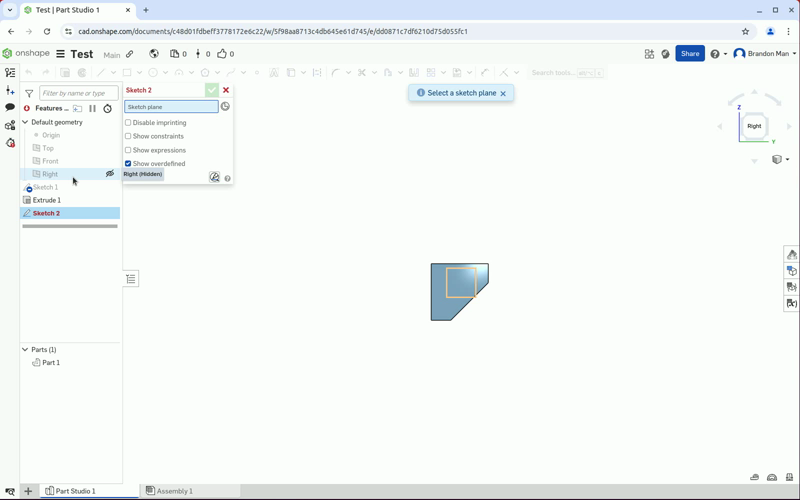
click(73, 176)
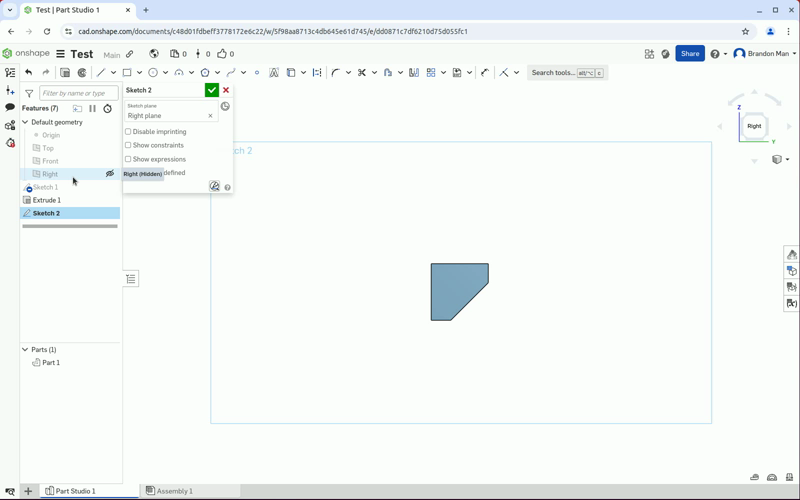
mouse_move(73, 352)
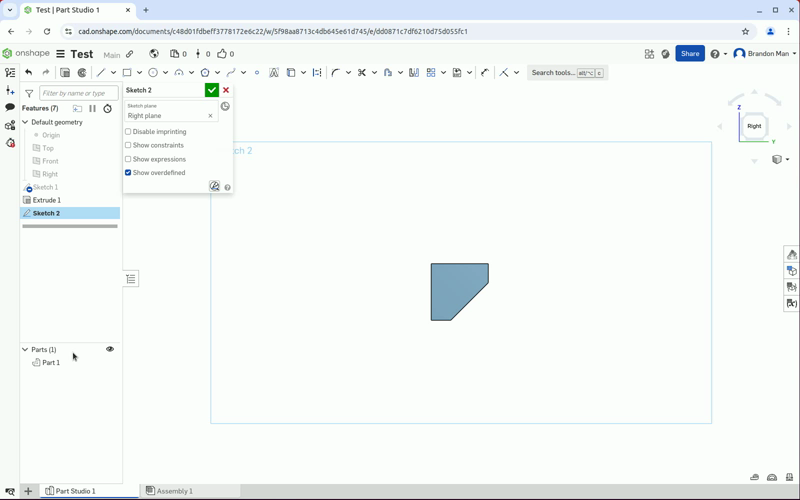
key(y)
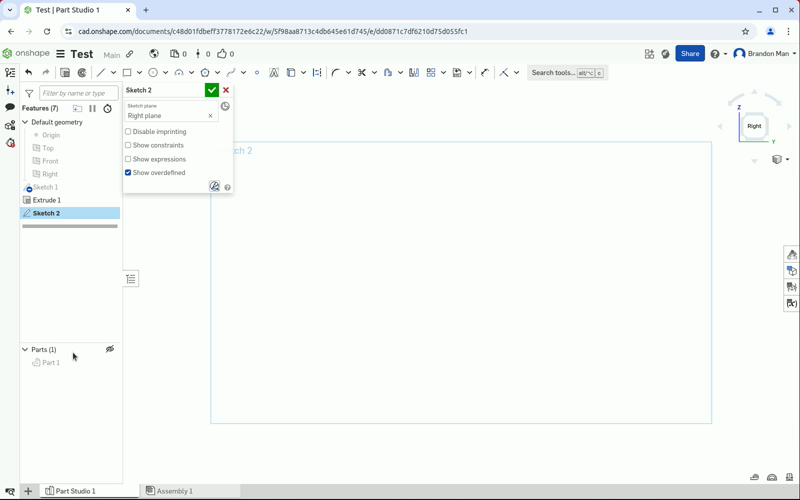
key(l)
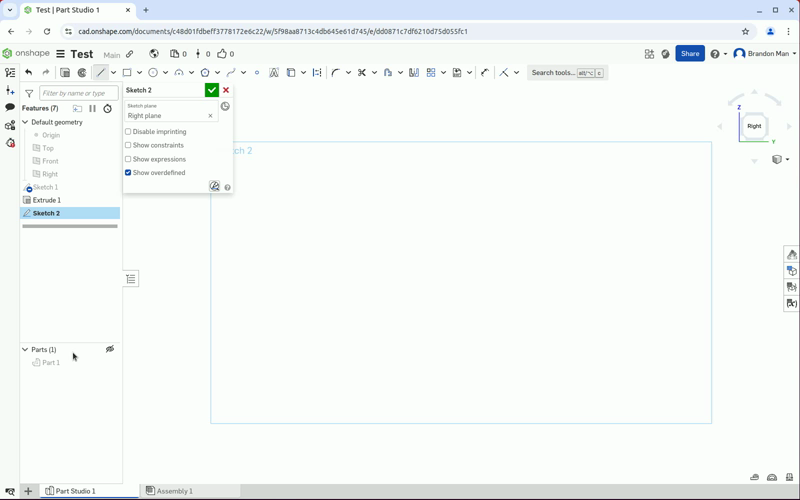
key_down(shift)
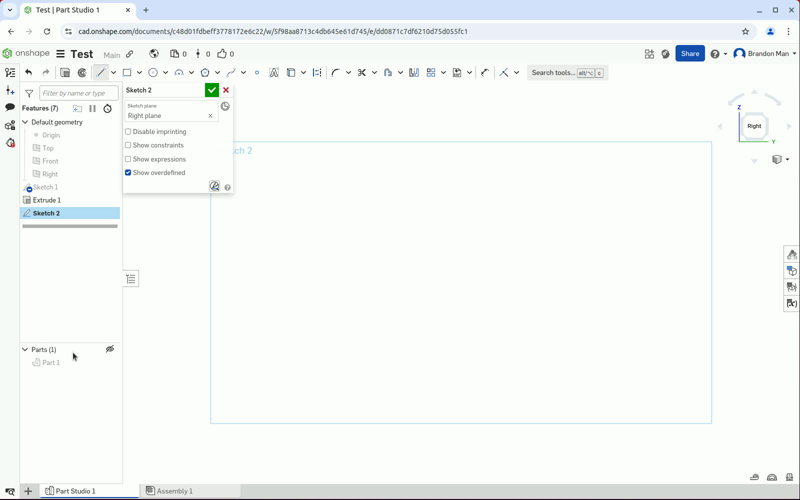
mouse_move(450, 320)
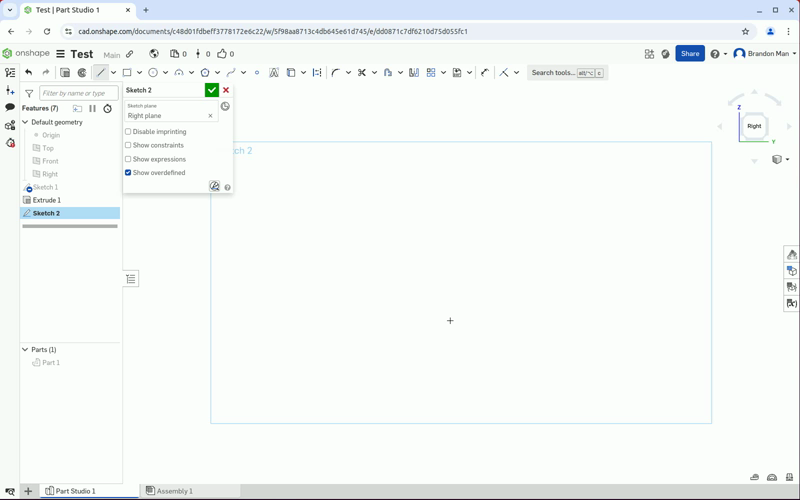
click(450, 320)
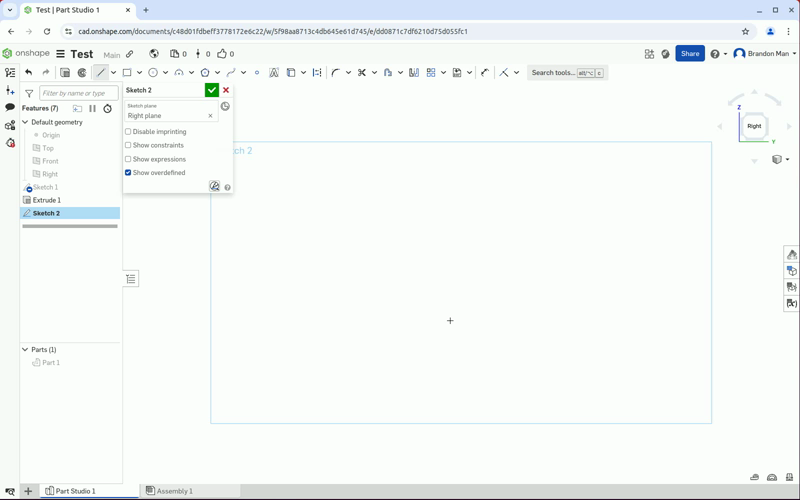
key_up(shift)
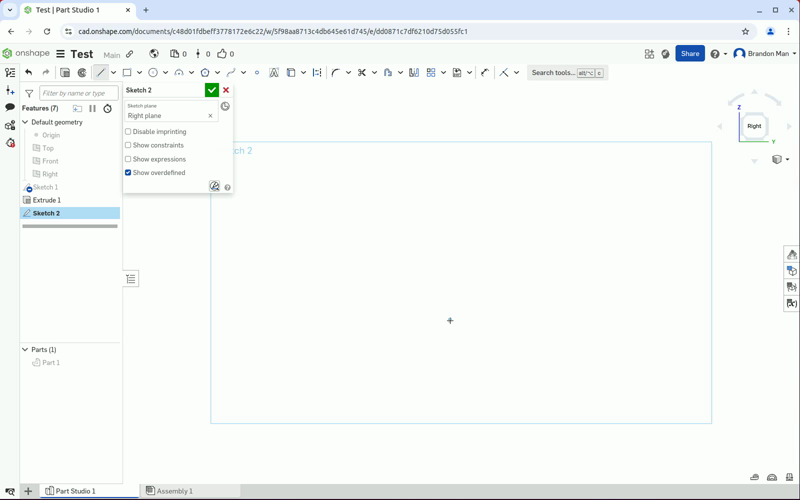
key_down(shift)
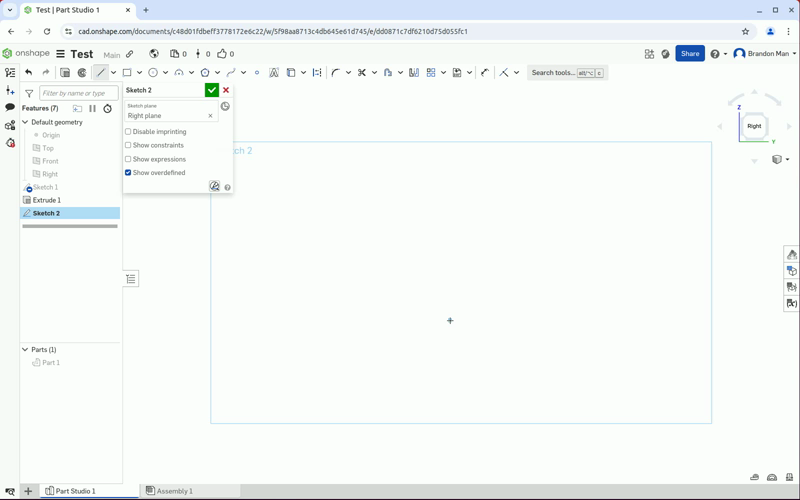
mouse_move(480, 320)
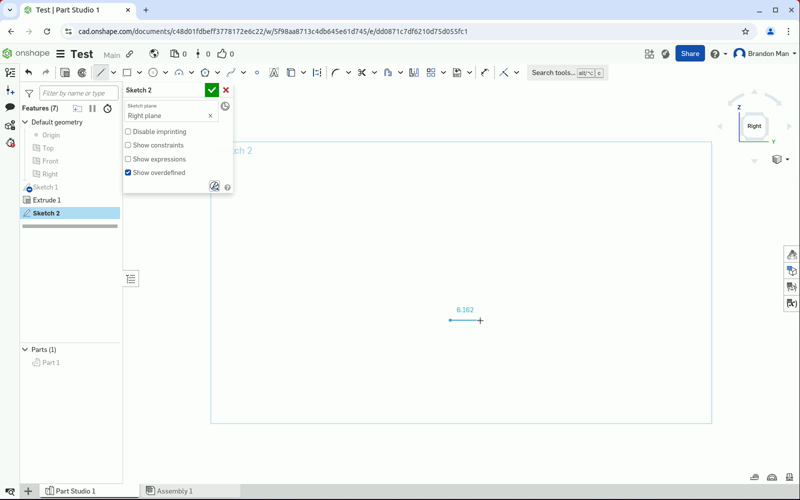
mouse_move(488, 320)
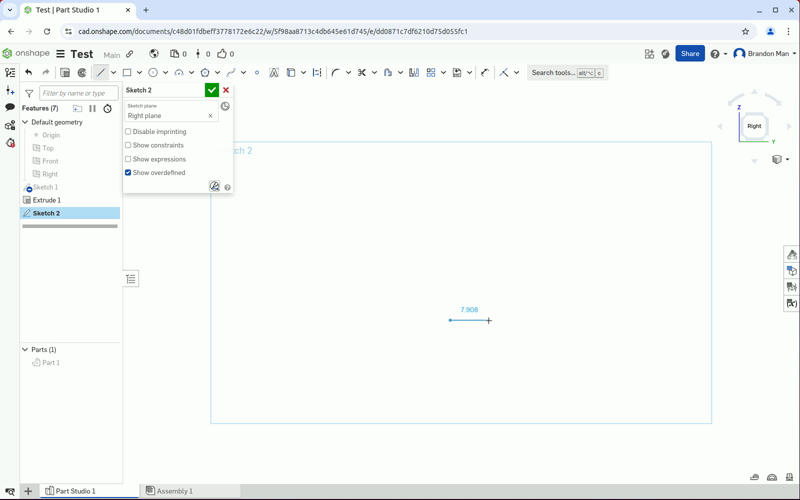
click(488, 320)
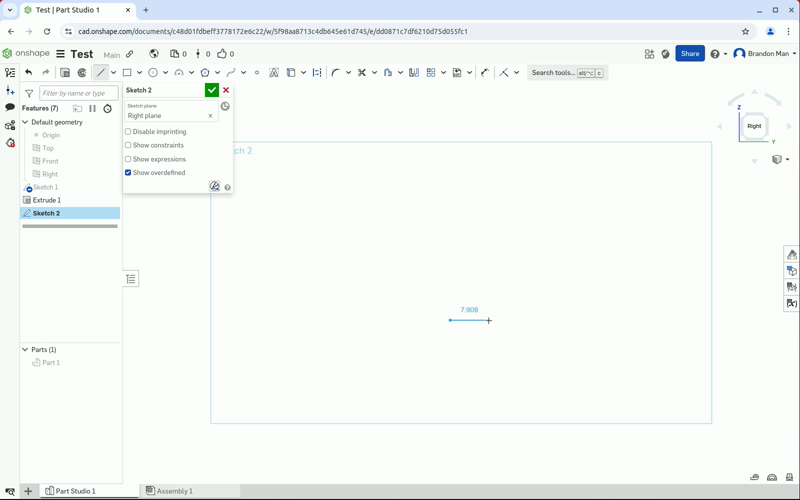
key_up(shift)
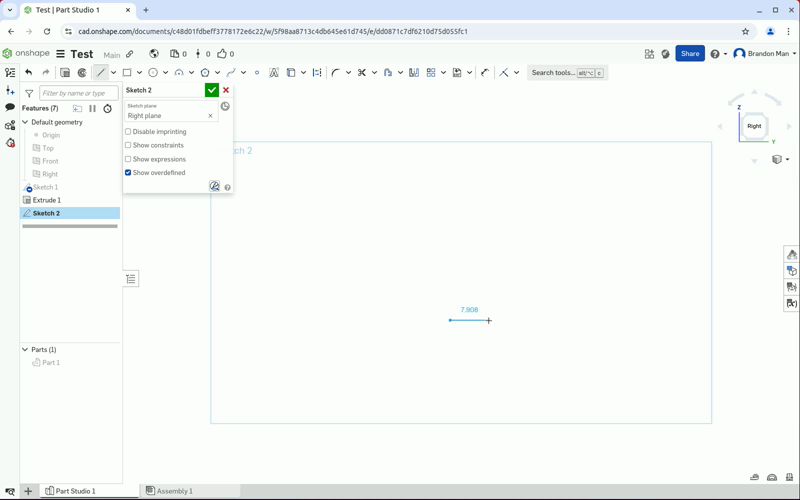
key_down(shift)
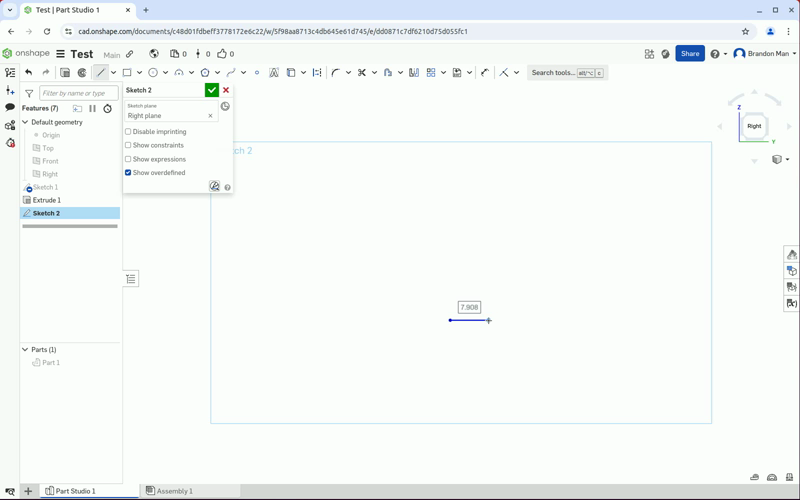
mouse_move(518, 320)
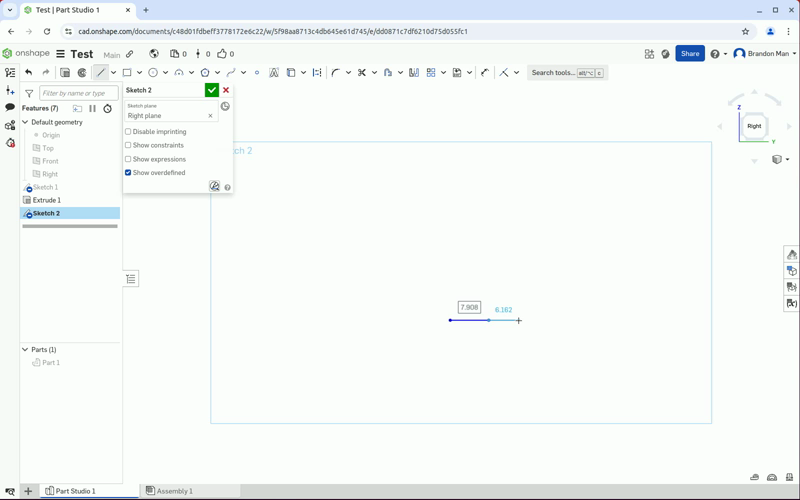
mouse_move(488, 282)
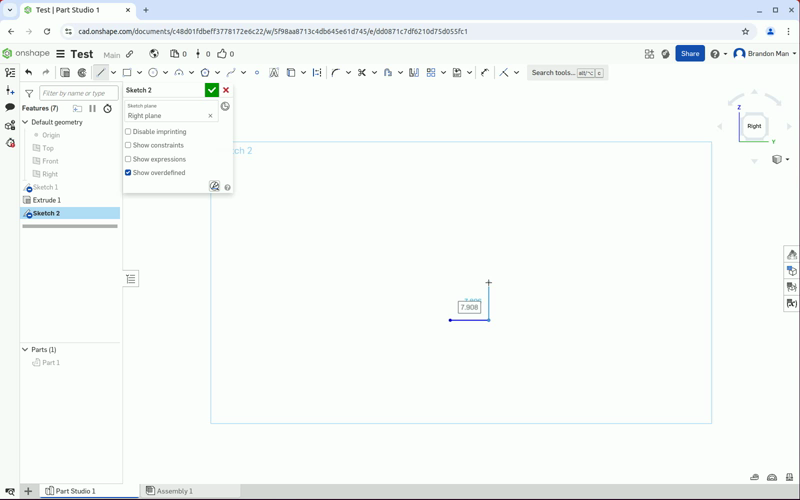
click(488, 282)
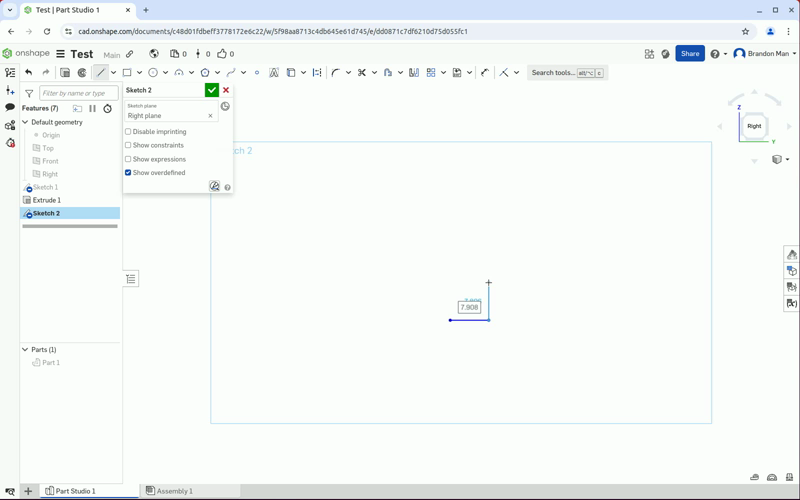
key_up(shift)
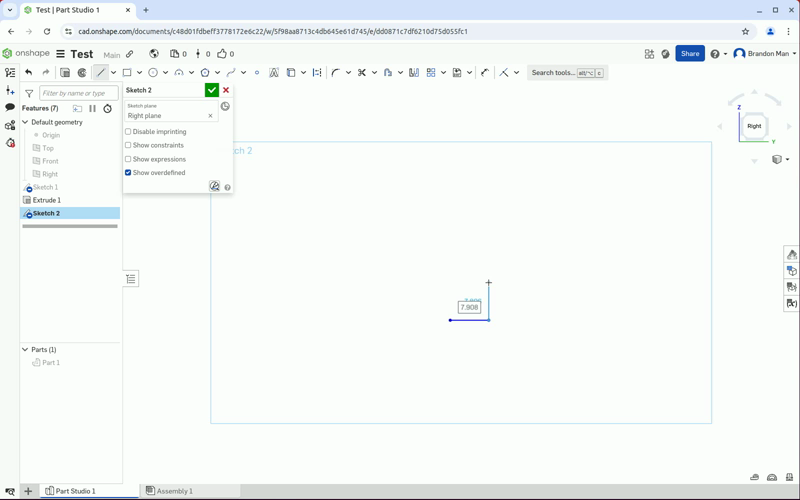
mouse_move(518, 282)
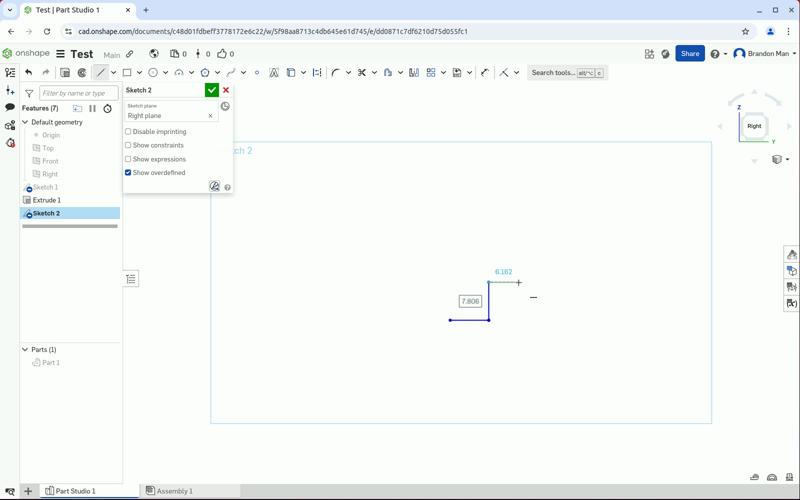
key_down(shift)
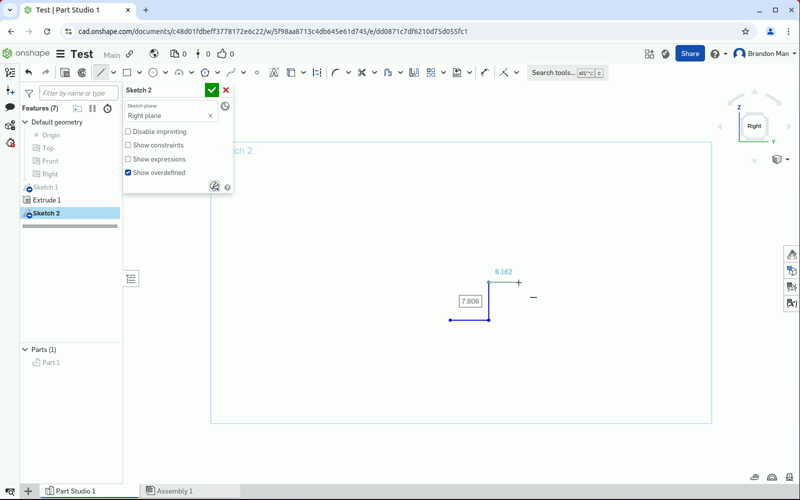
mouse_move(450, 320)
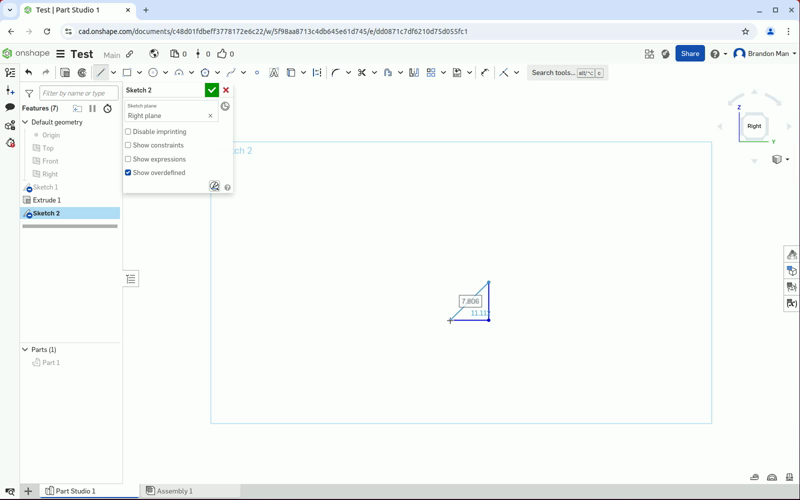
key_up(shift)
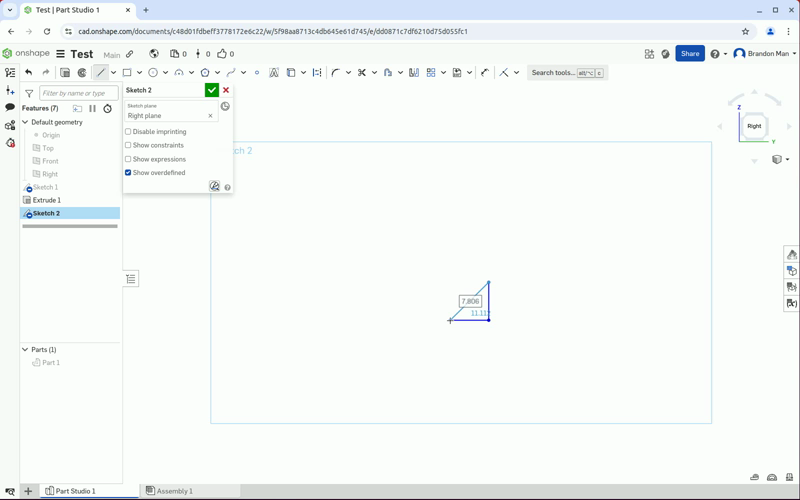
click(450, 320)
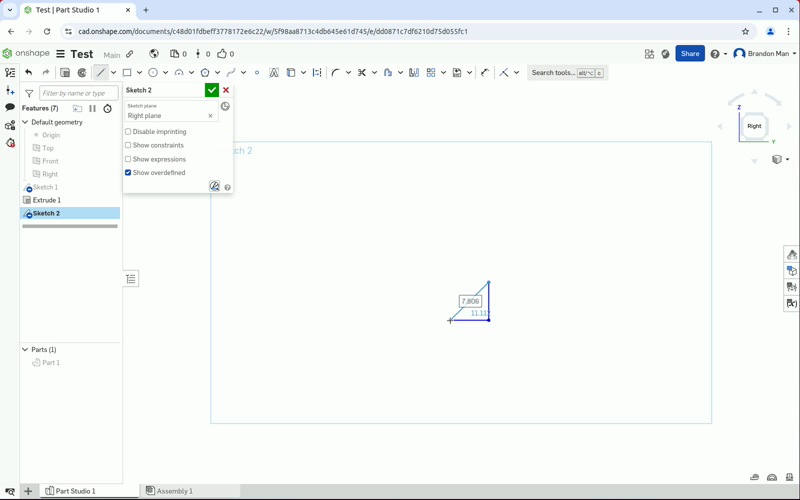
key(esc)
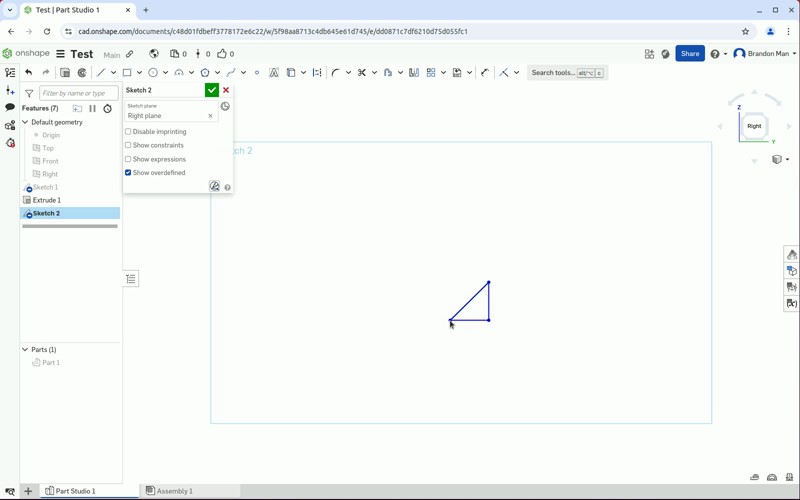
mouse_move(485, 309)
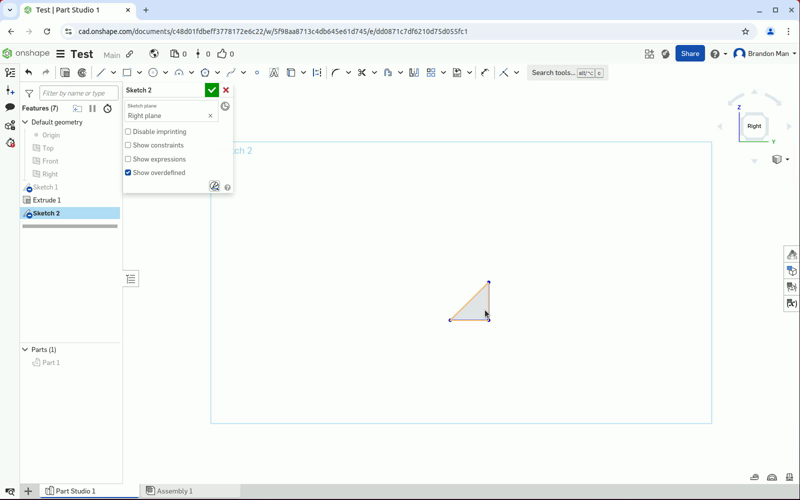
scroll(6)
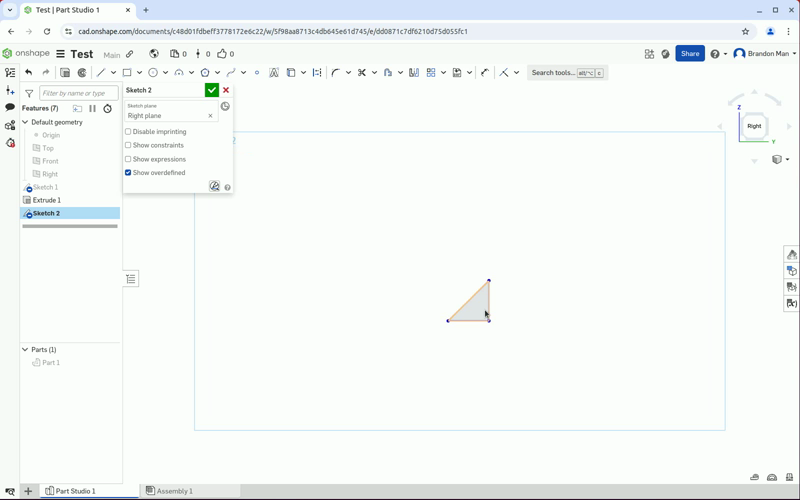
scroll(6)
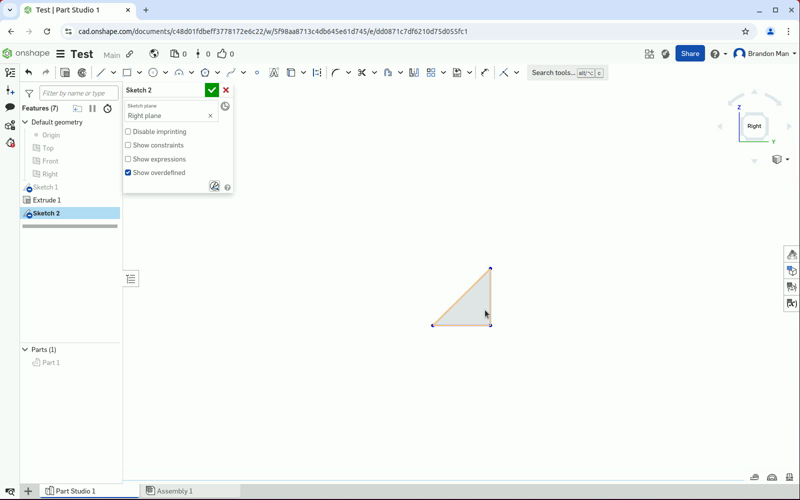
scroll(6)
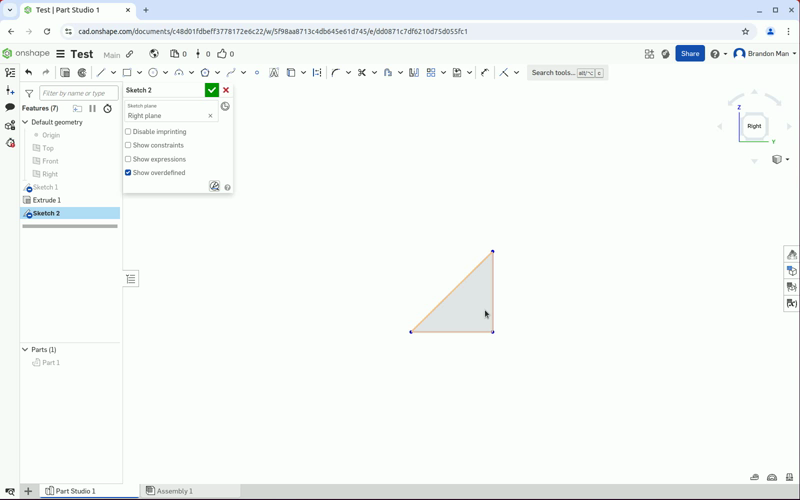
scroll(6)
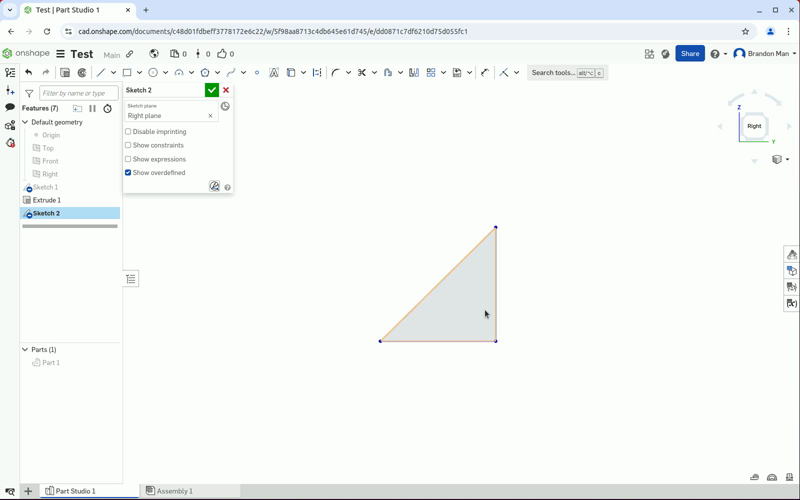
scroll(6)
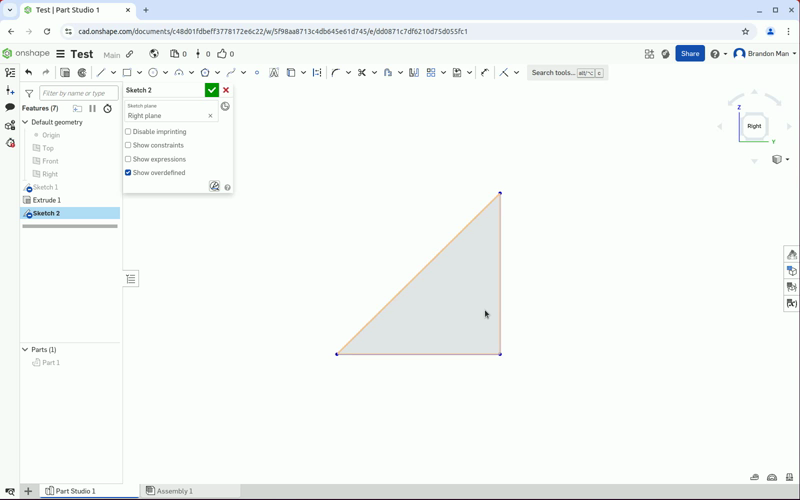
scroll(6)
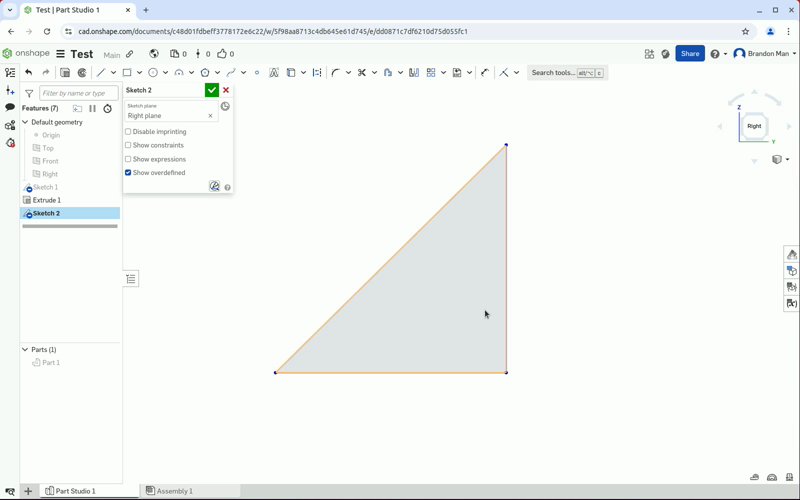
scroll(6)
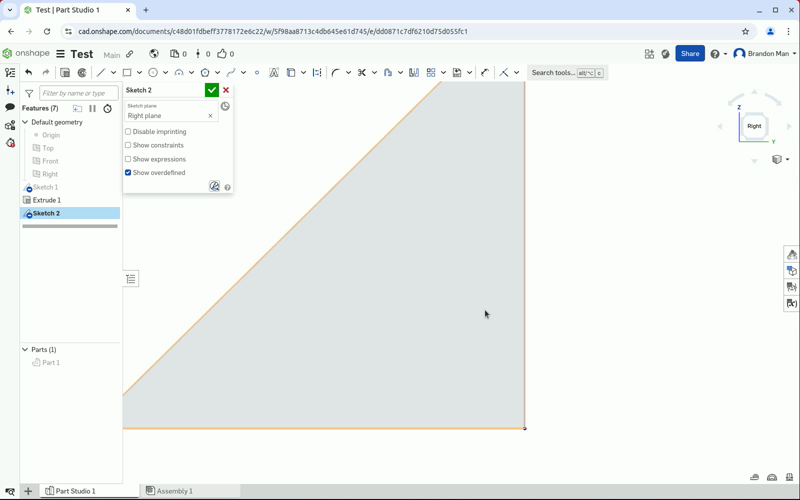
click(485, 309)
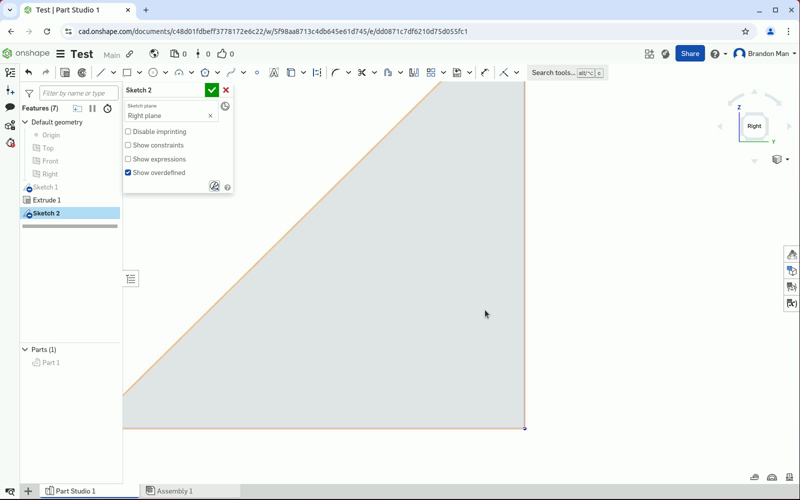
scroll(-6)
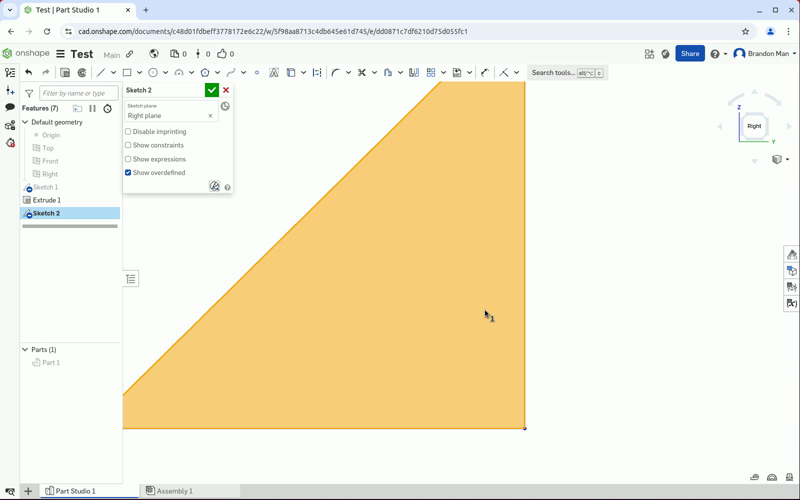
scroll(-6)
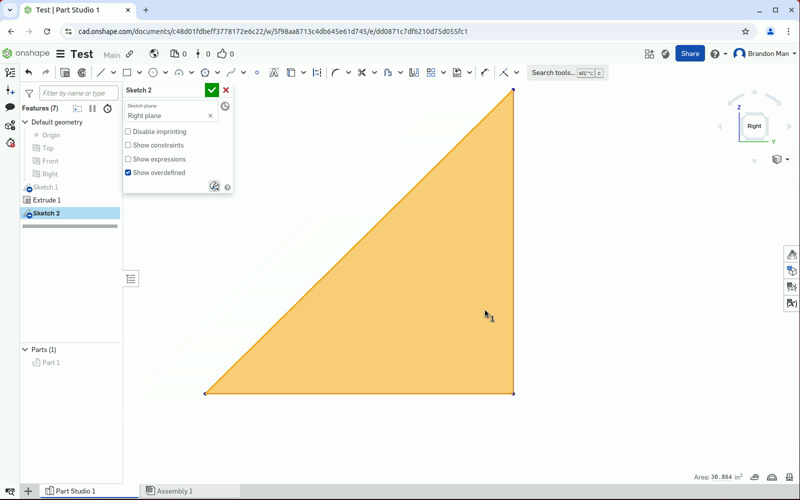
scroll(-6)
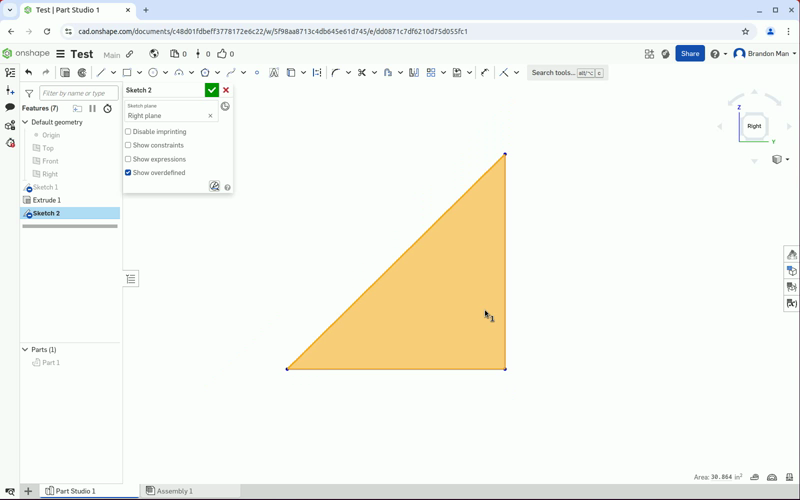
scroll(-6)
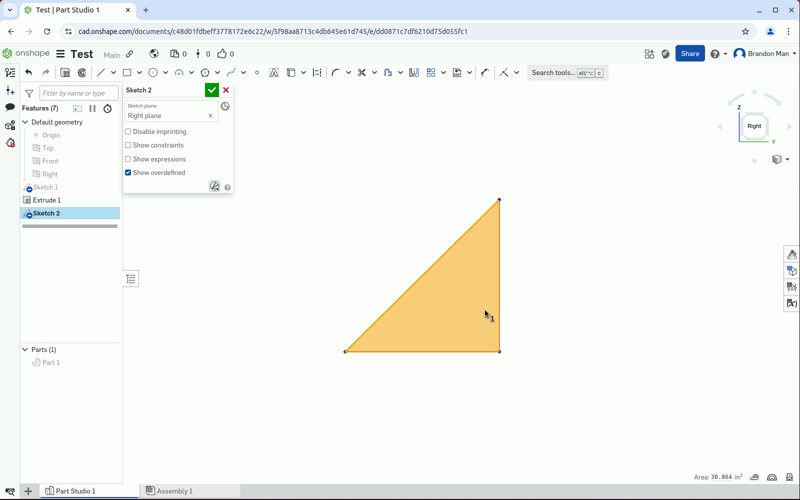
scroll(-6)
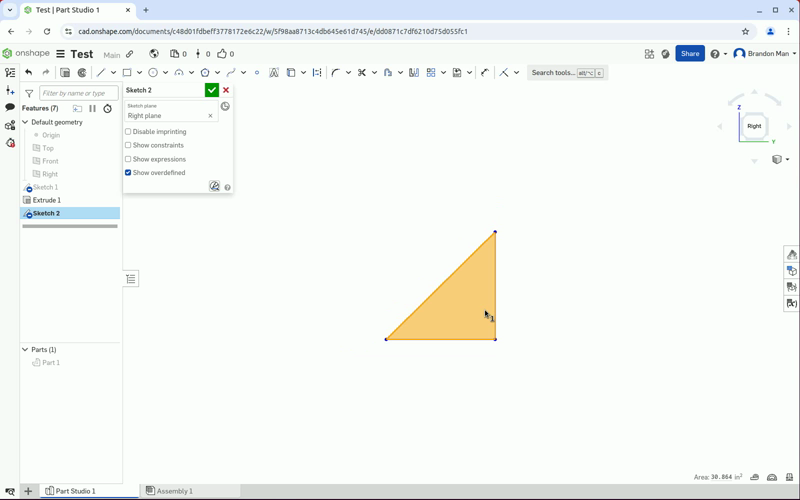
scroll(-6)
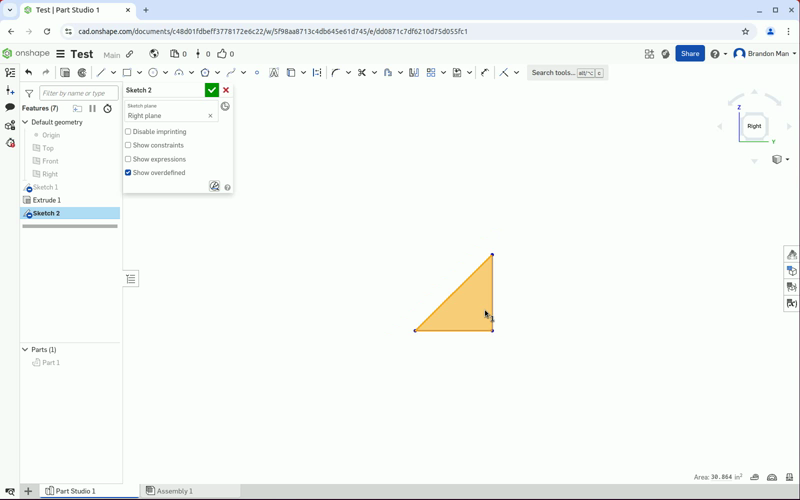
scroll(-6)
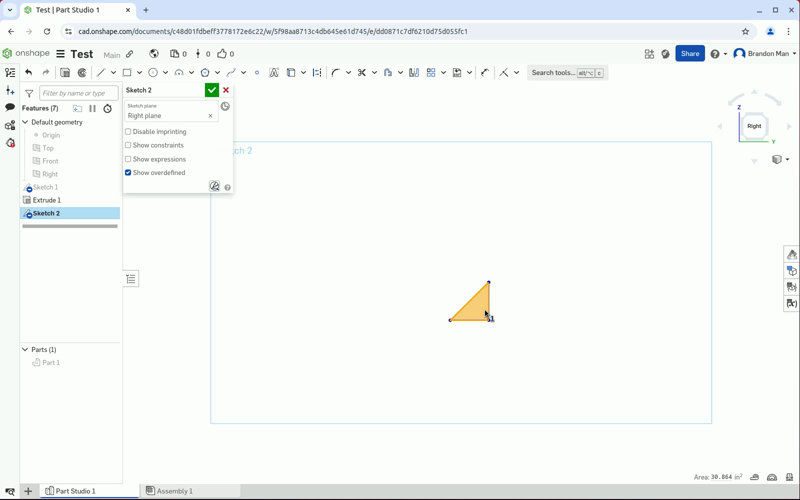
mouse_move(73, 352)
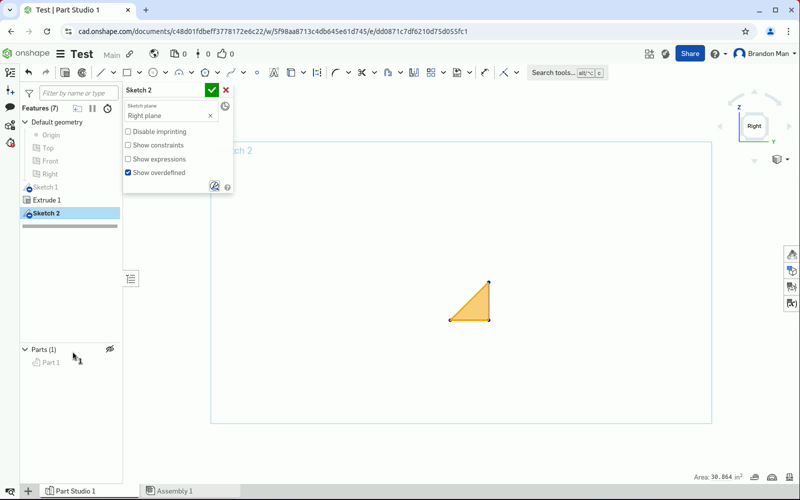
key(shift+y)
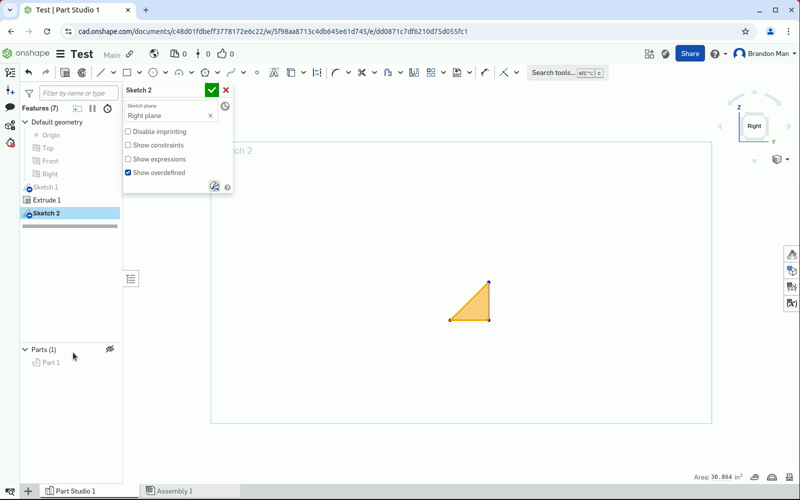
key(shift+e)
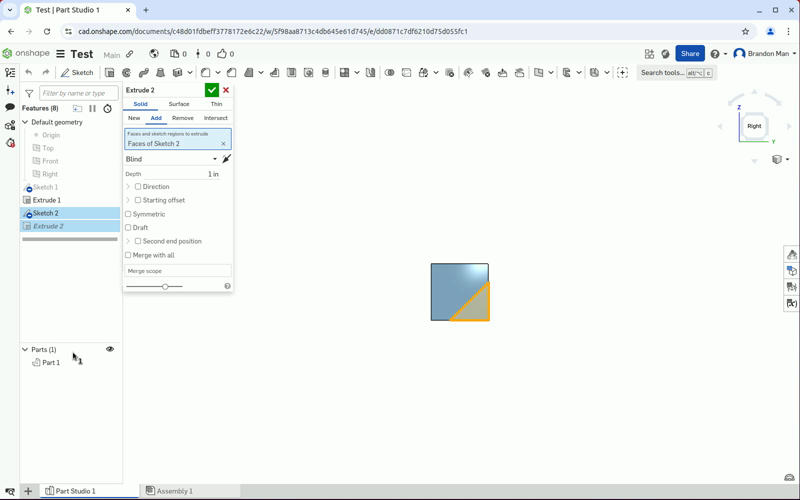
mouse_move(143, 106)
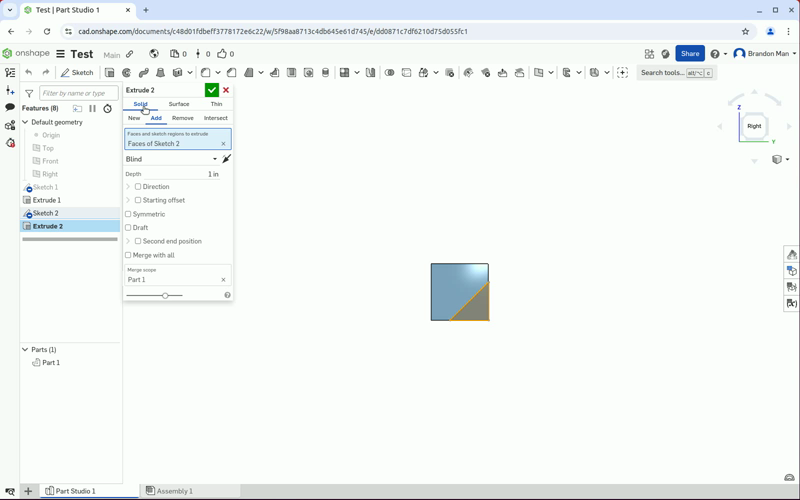
click(143, 106)
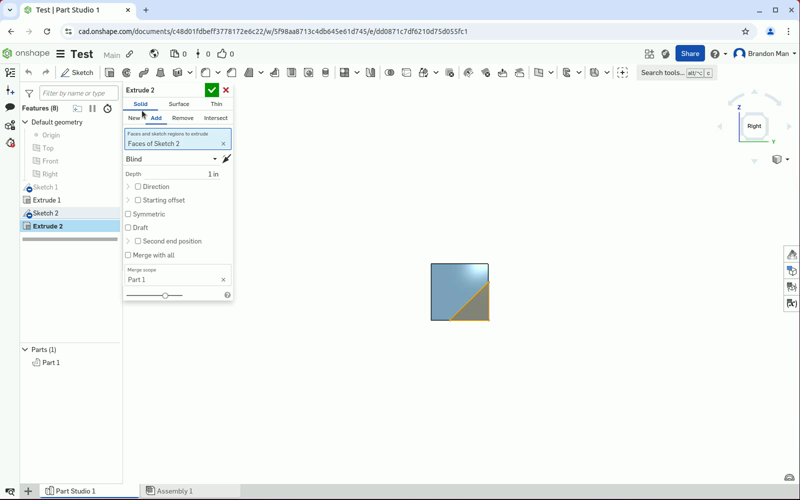
mouse_move(137, 120)
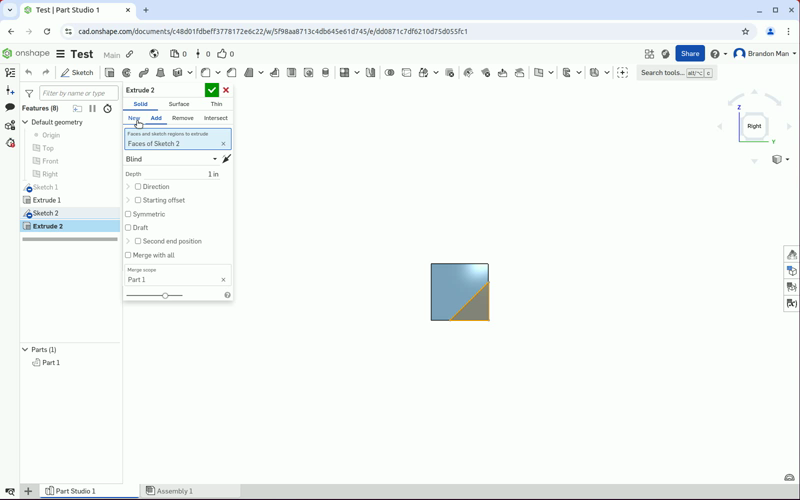
click(137, 120)
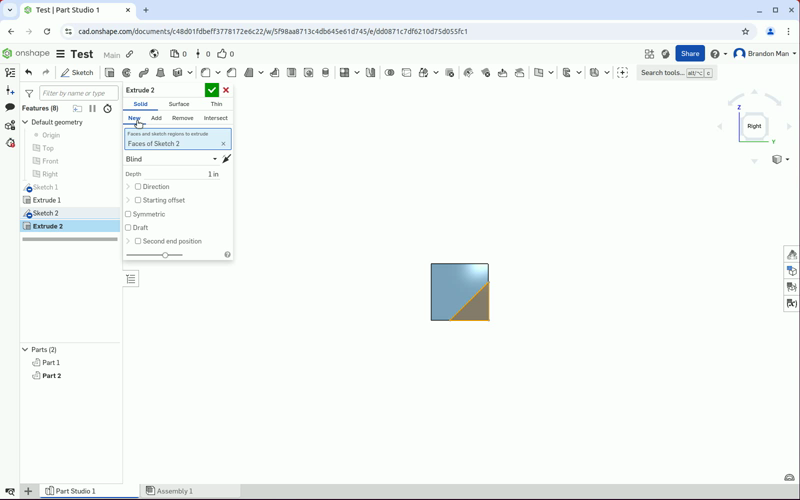
key(tab, 4)
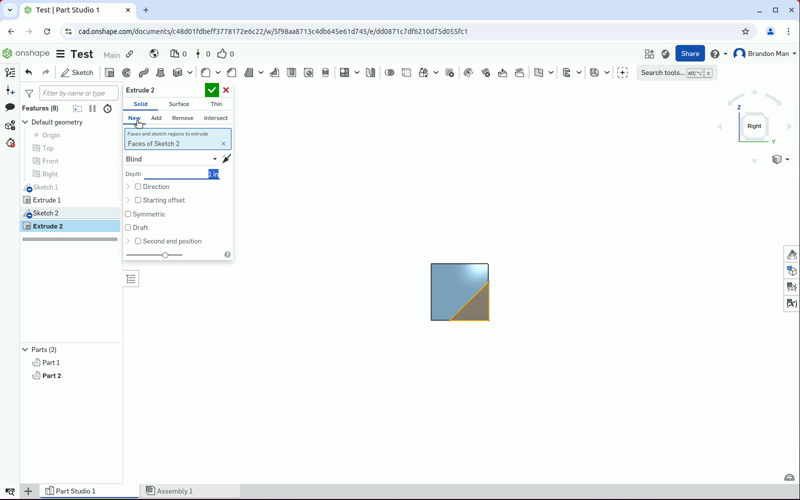
text(23.108)
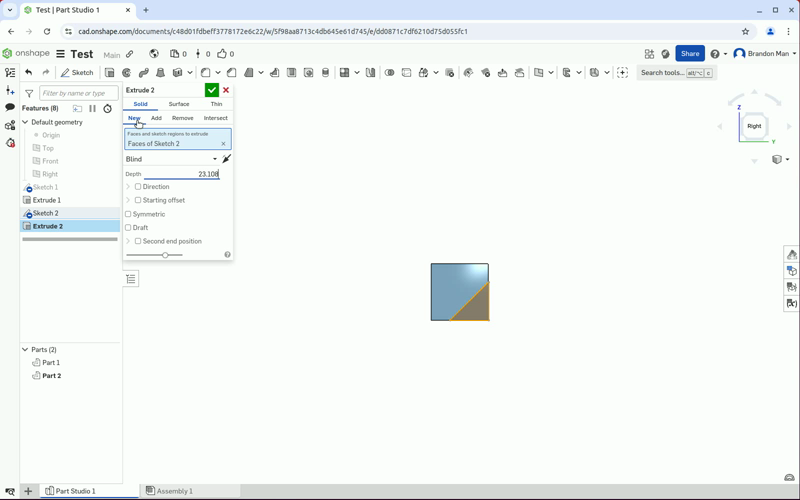
key(enter)
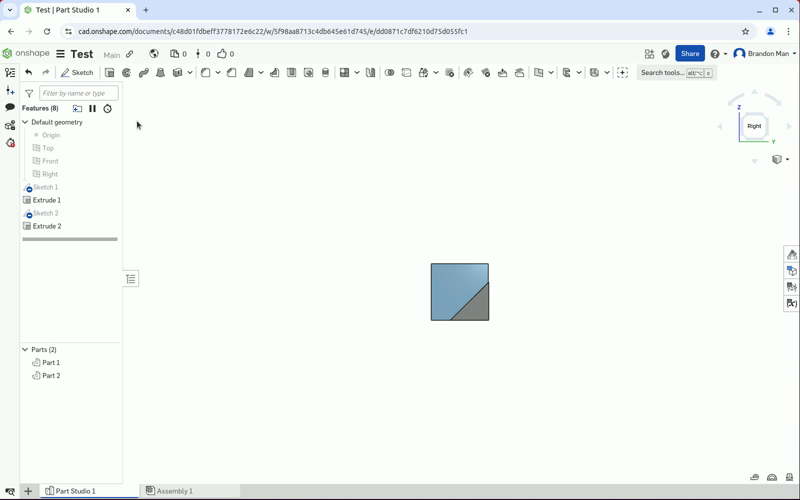
key(shift+h)
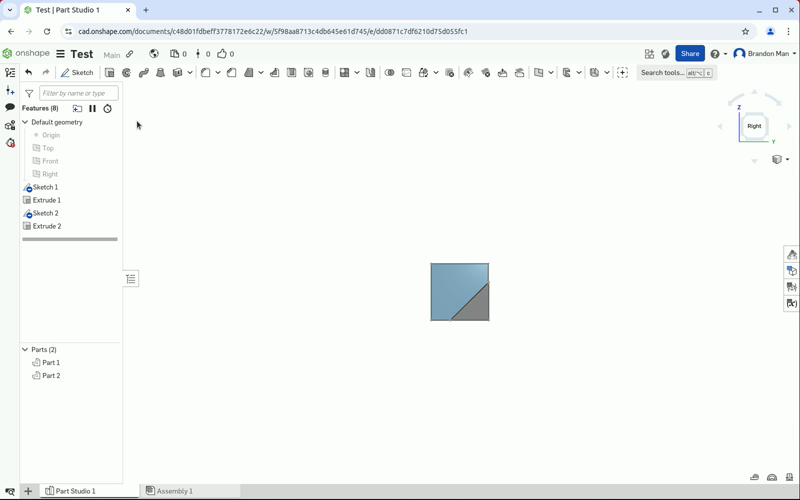
key(shift+h)
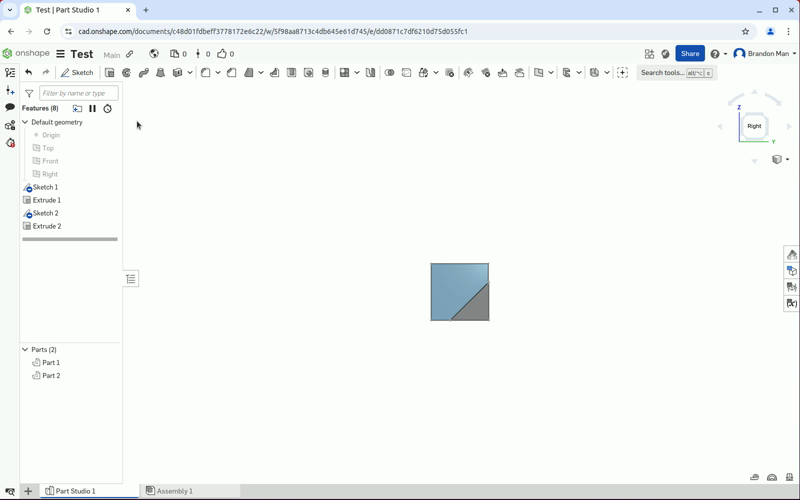
key(shift+7)
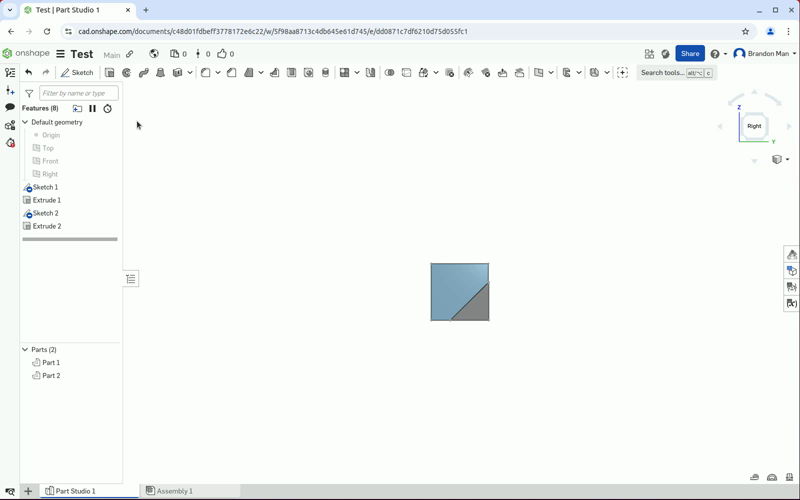
key(right, 2)
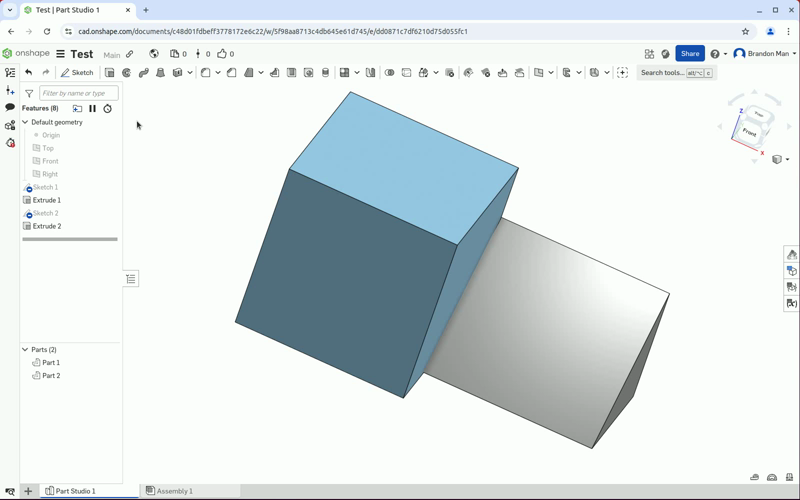
key(down, 2)
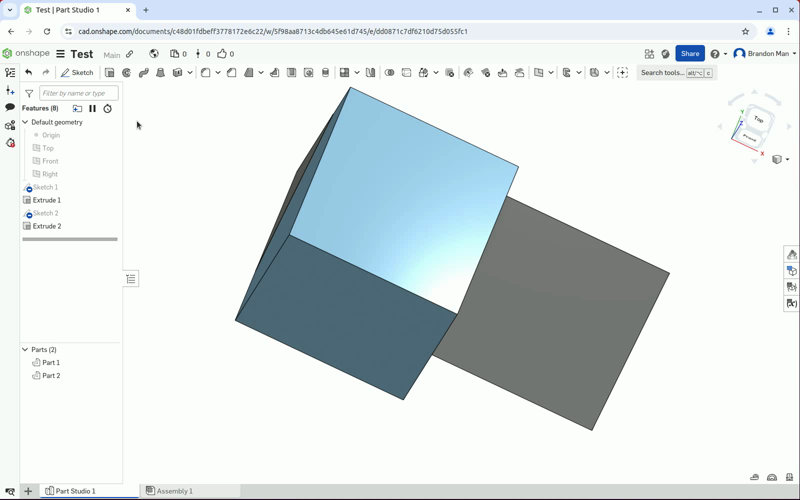
key(up, 2)
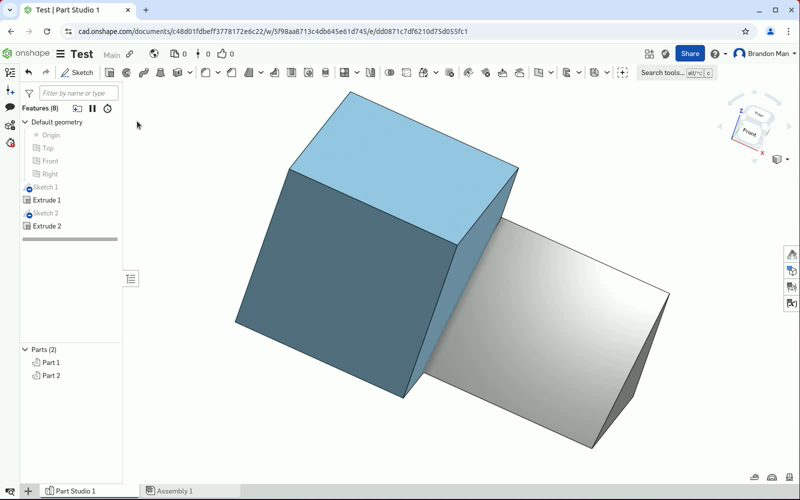
key(left, 2)
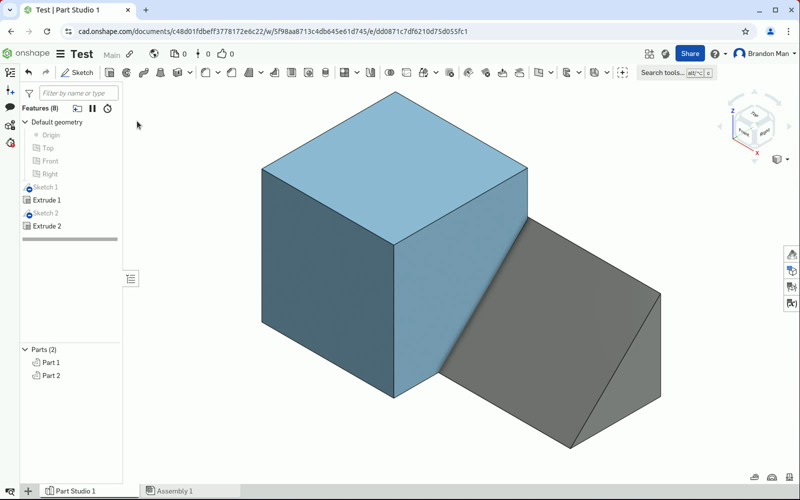
mouse_move(73, 189)
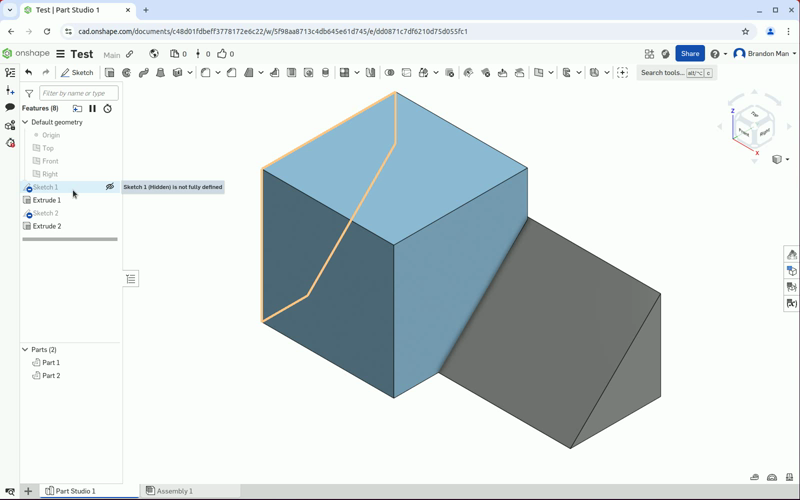
click(73, 189)